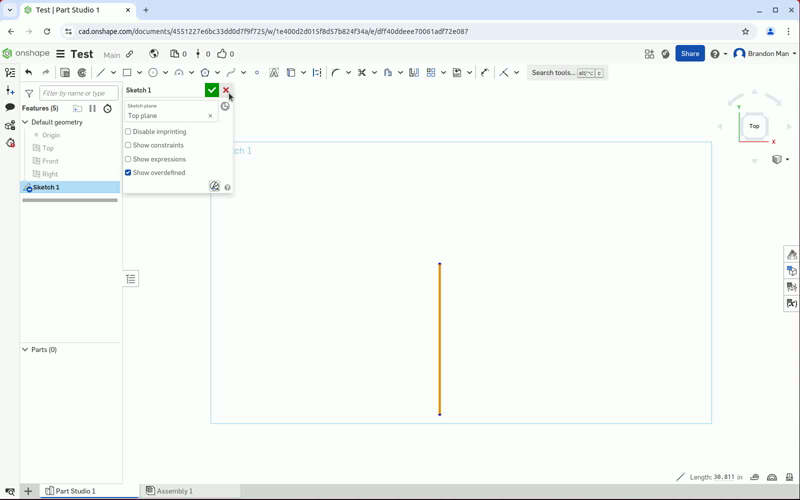
key(shift+h)
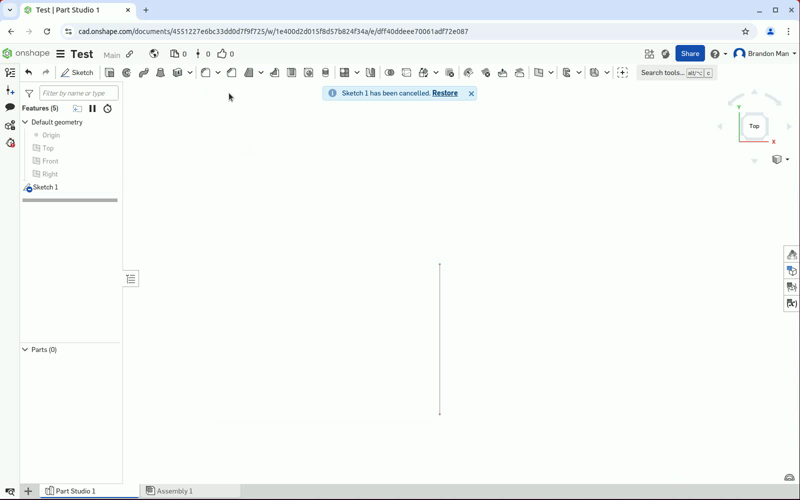
key(shift+s)
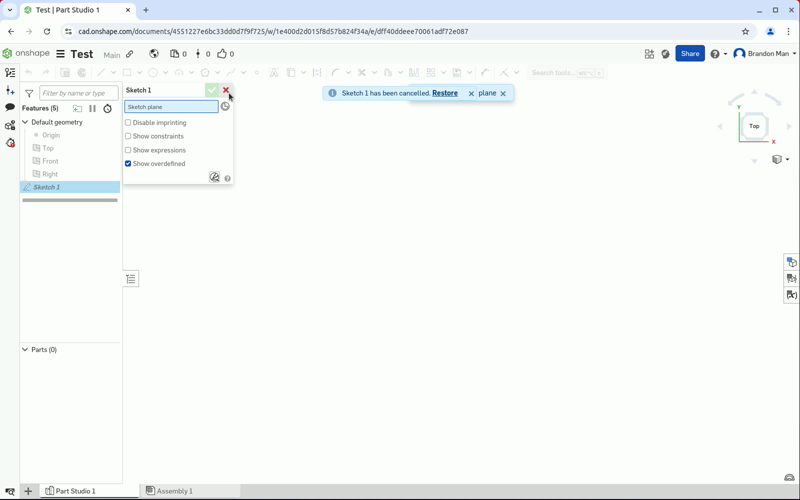
mouse_move(73, 150)
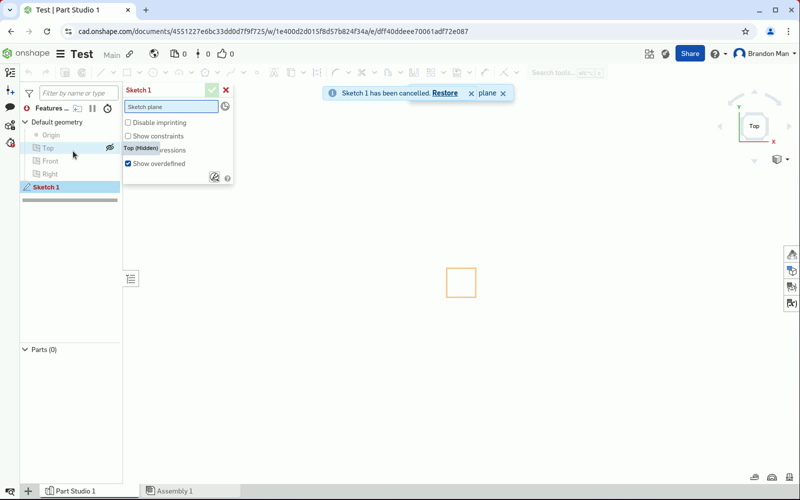
click(73, 150)
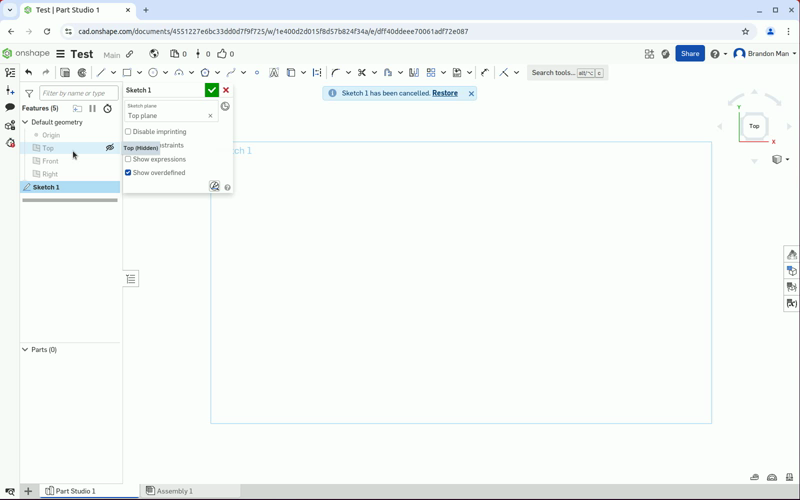
mouse_move(73, 352)
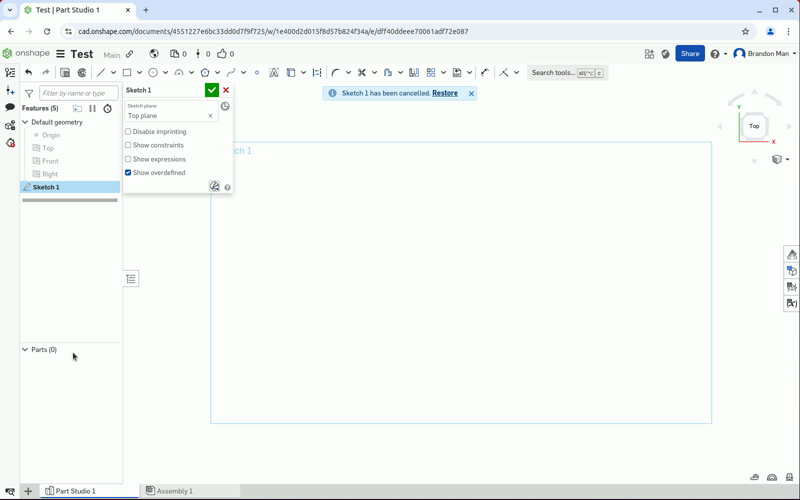
key(y)
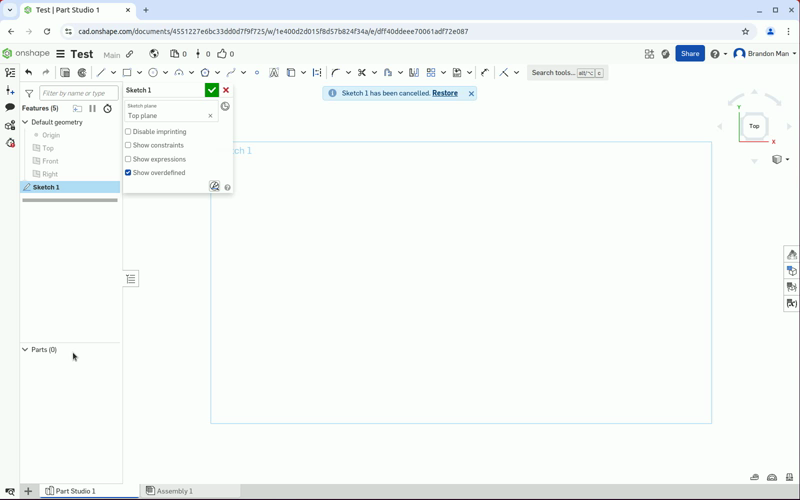
key(l)
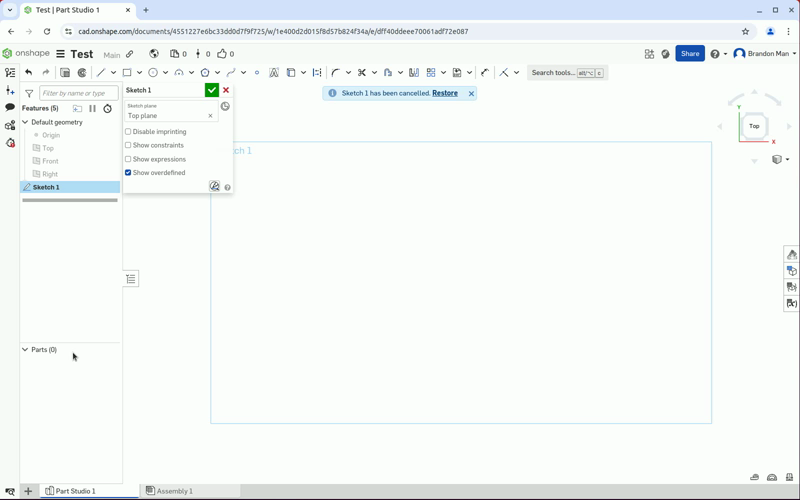
key_down(shift)
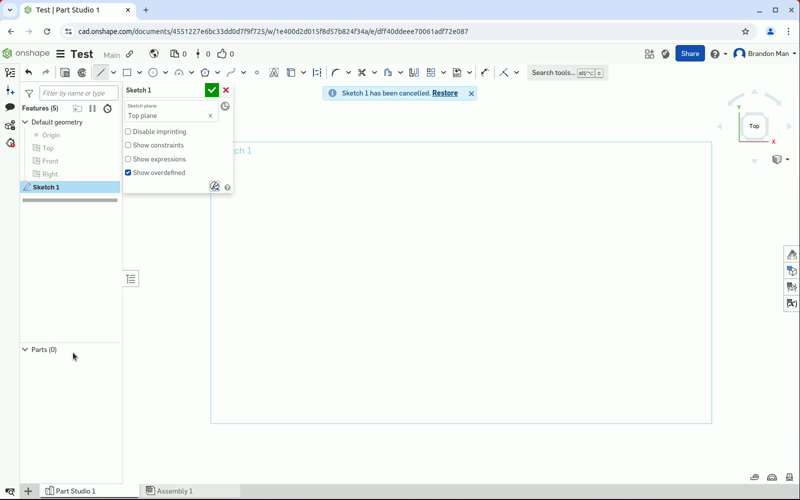
mouse_move(380, 366)
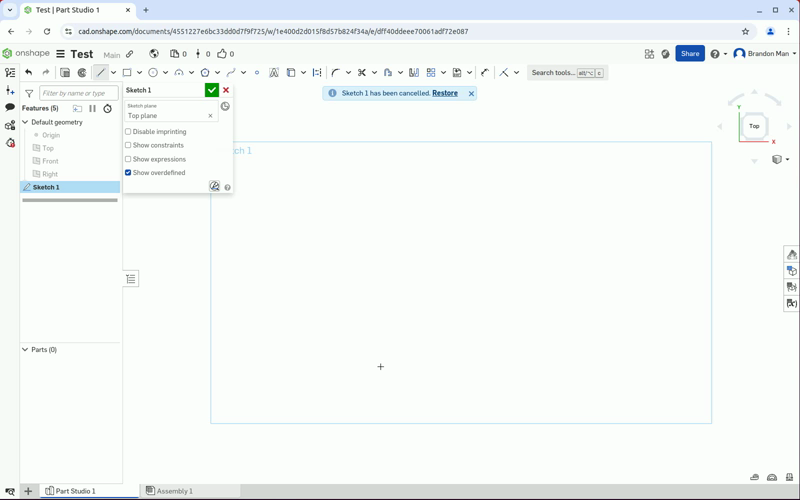
click(380, 366)
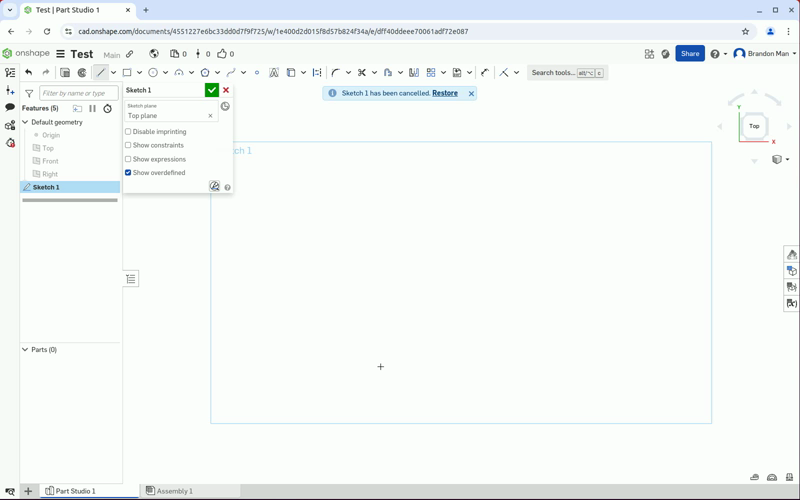
key_up(shift)
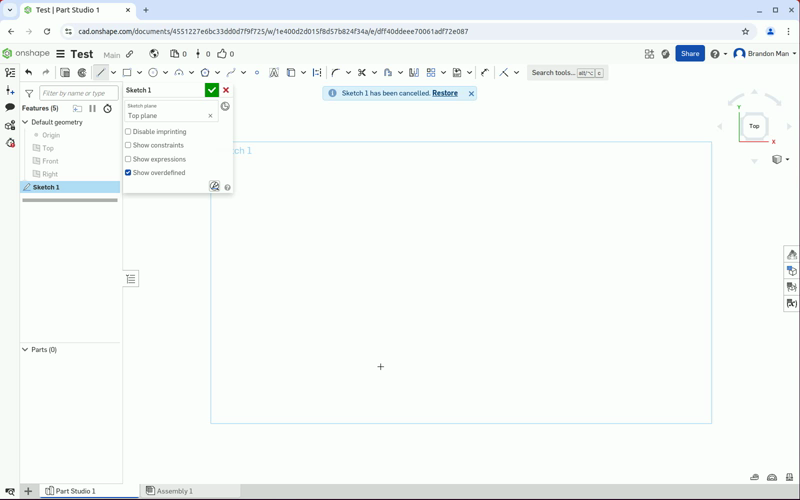
key_down(shift)
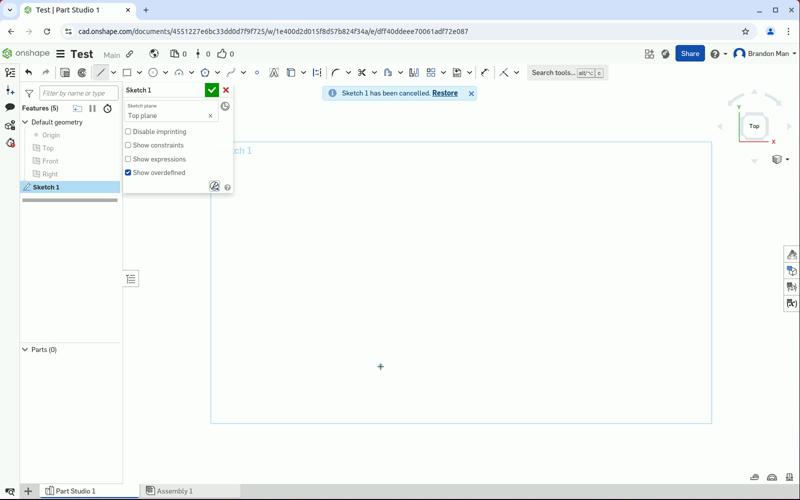
mouse_move(540, 366)
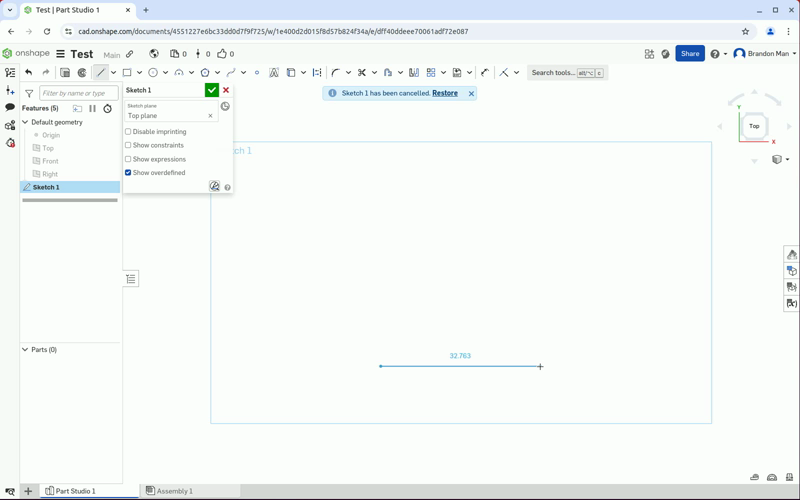
click(540, 366)
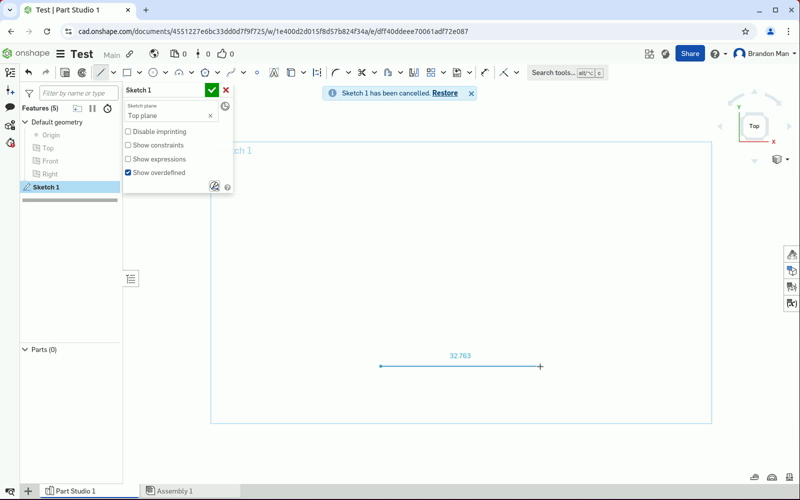
key_up(shift)
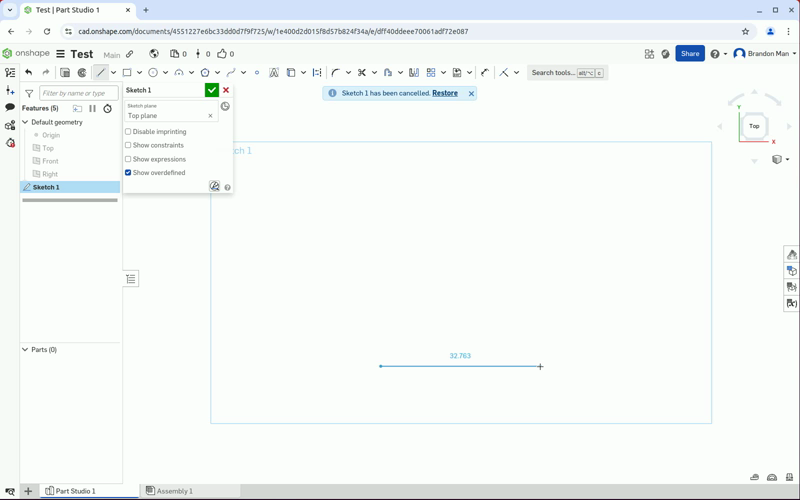
key_down(shift)
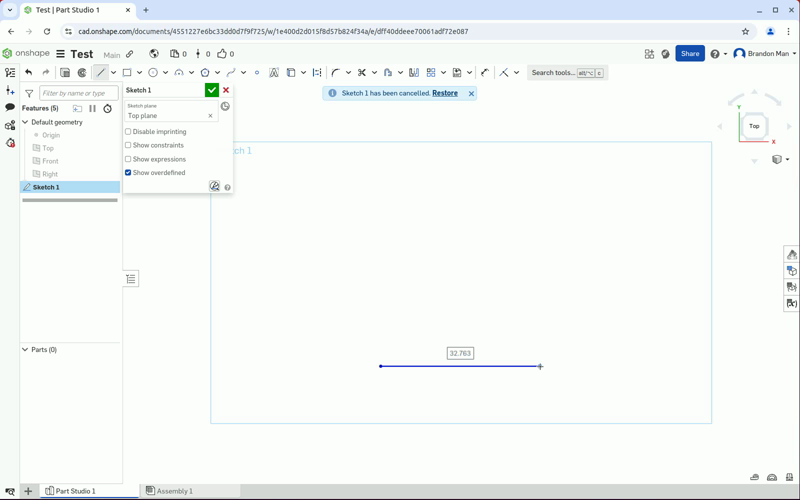
mouse_move(380, 307)
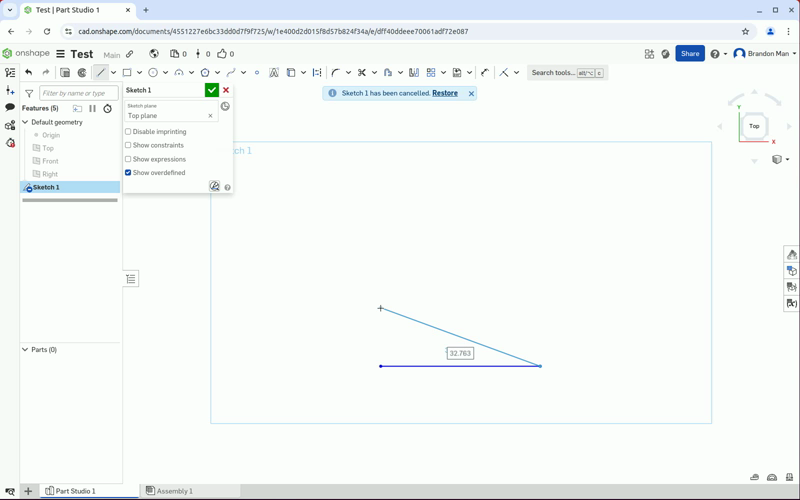
click(380, 307)
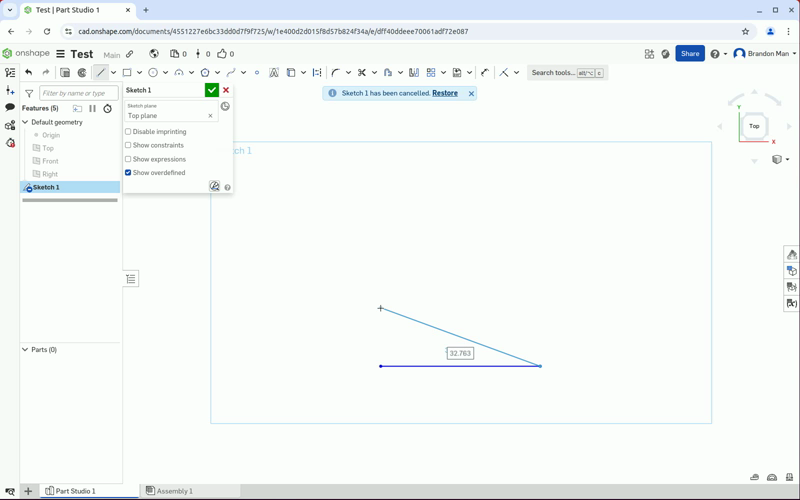
key_up(shift)
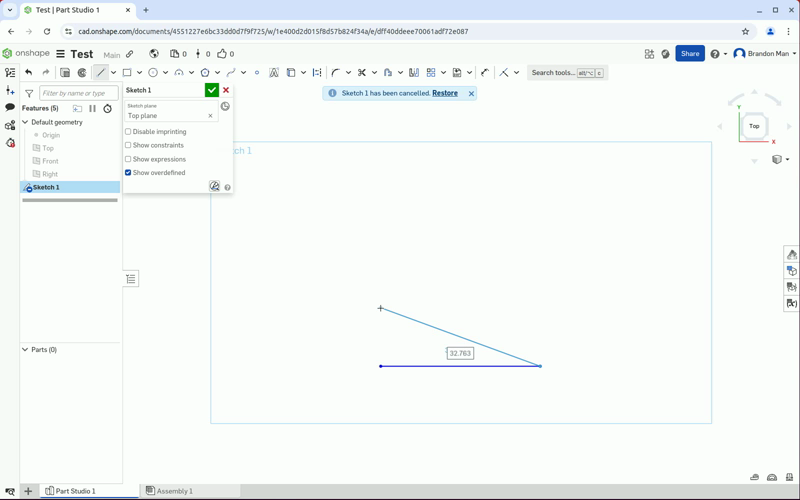
mouse_move(410, 307)
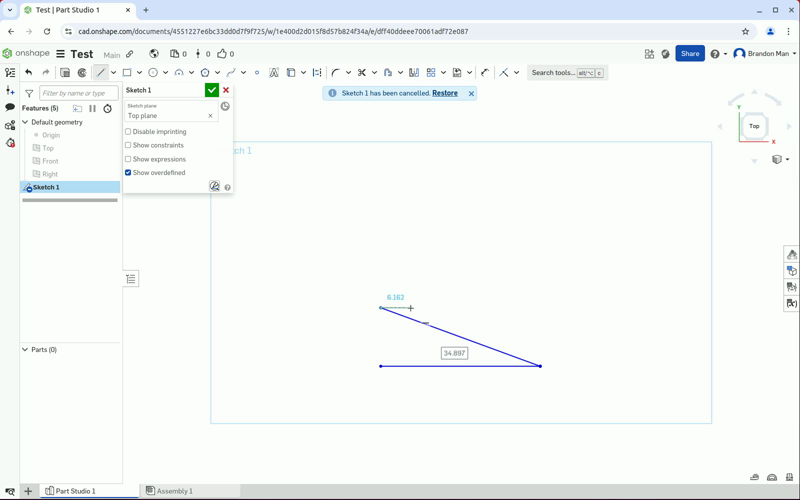
key_down(shift)
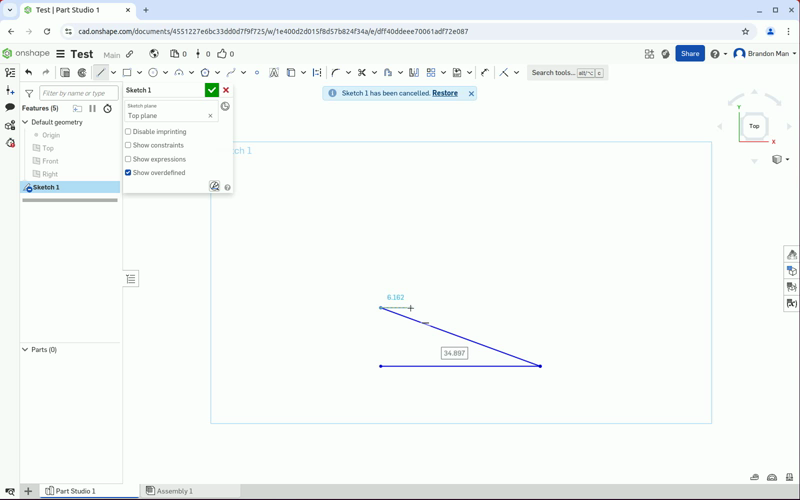
mouse_move(380, 366)
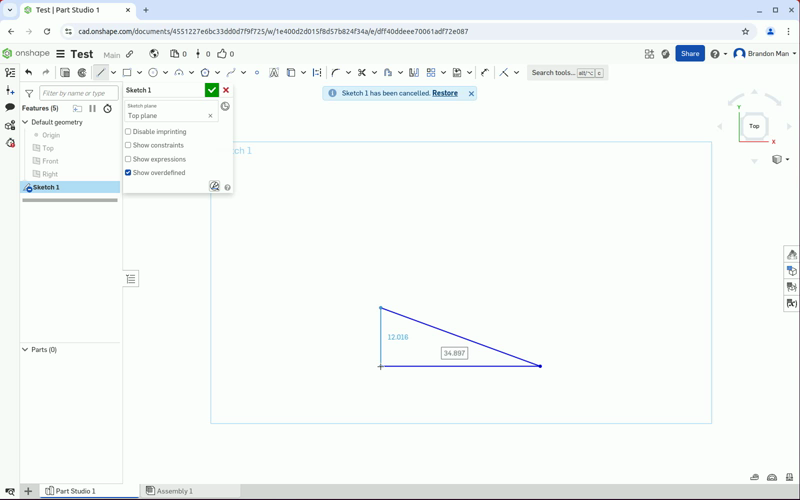
key_up(shift)
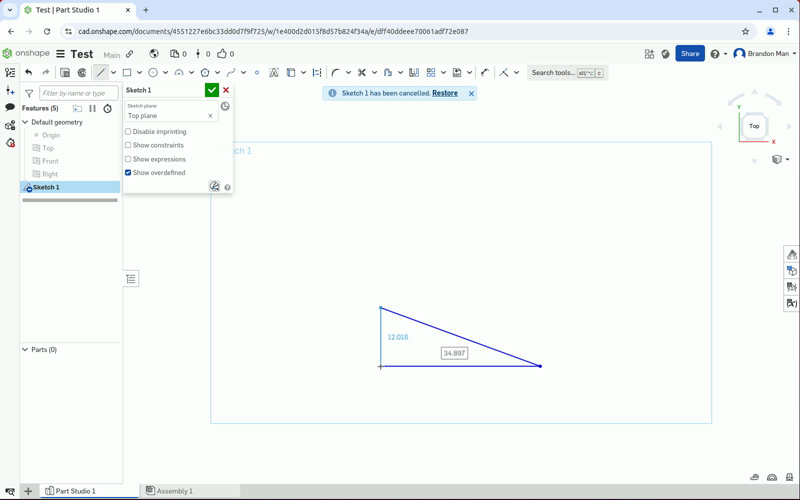
click(380, 366)
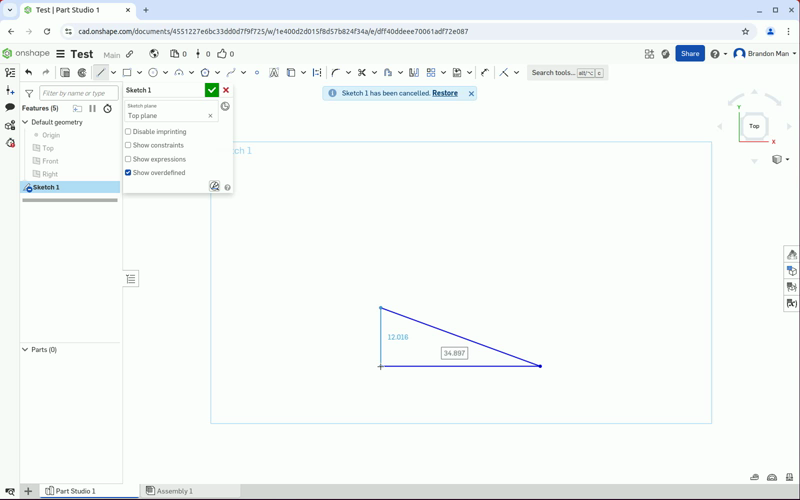
key(esc)
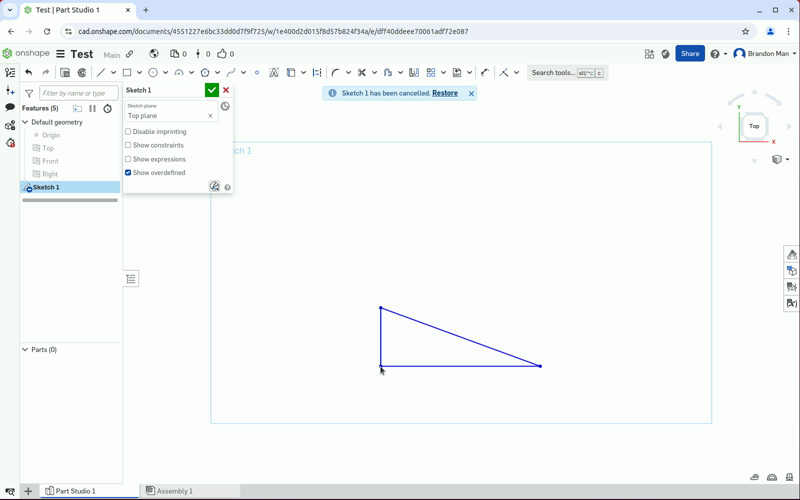
mouse_move(426, 328)
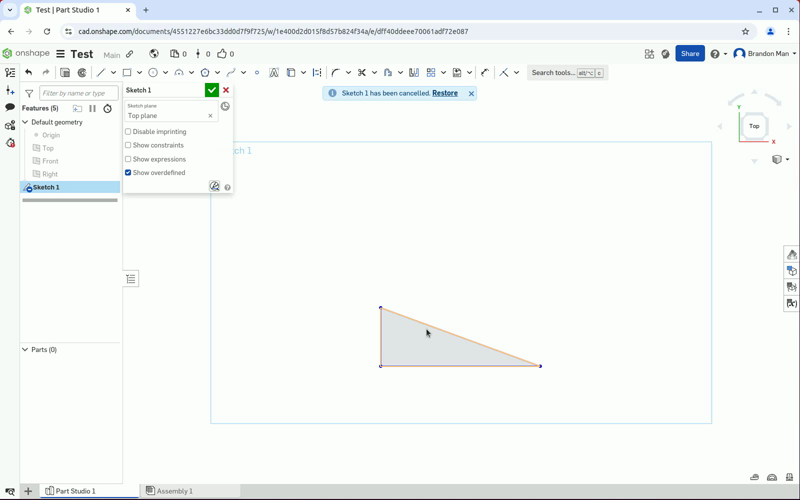
click(426, 328)
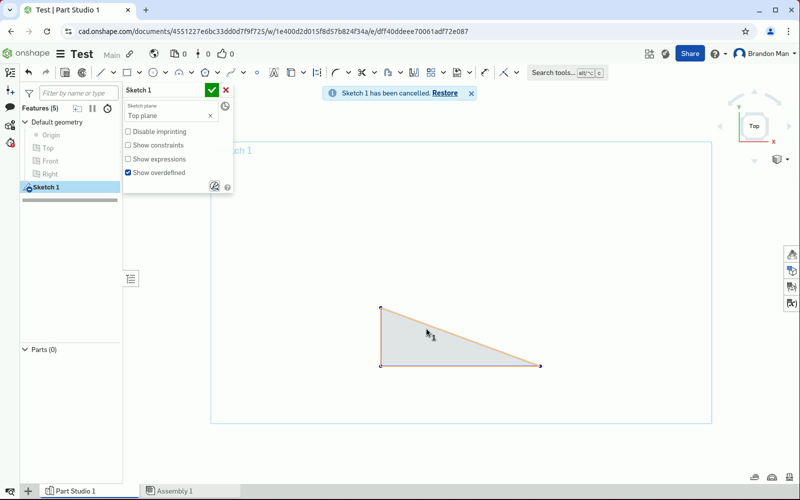
mouse_move(73, 352)
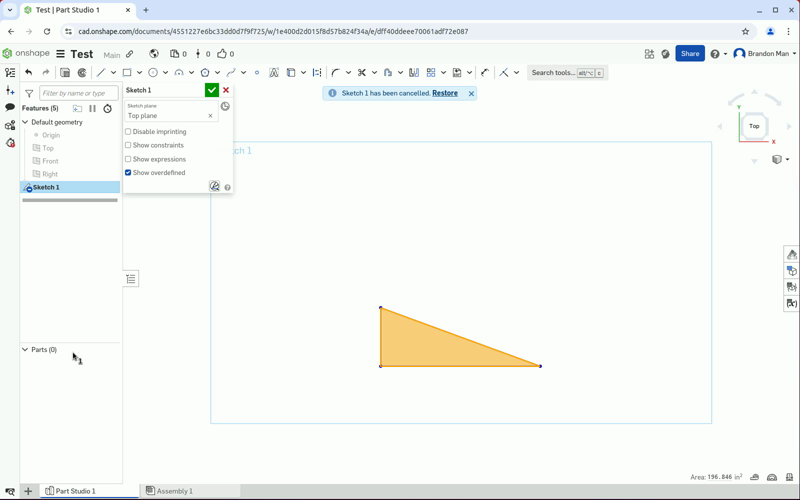
key(shift+y)
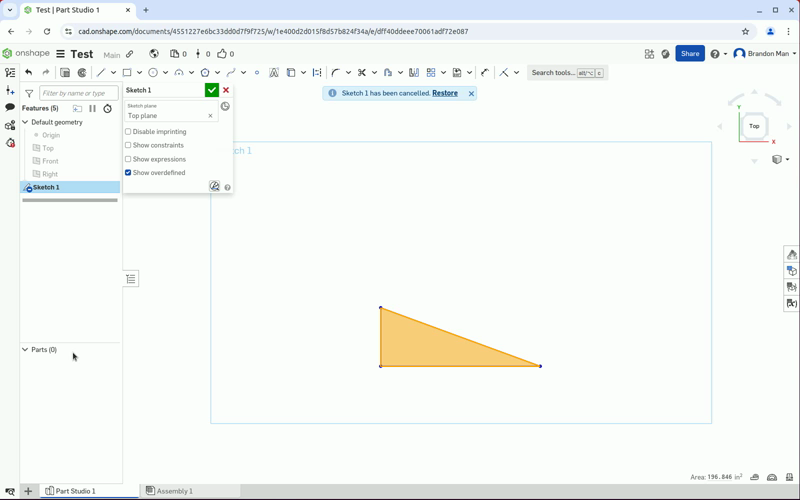
key(shift+e)
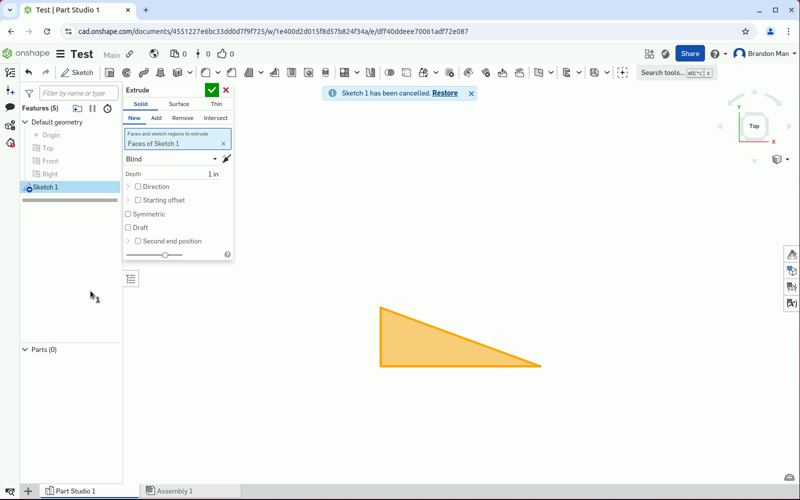
mouse_move(143, 106)
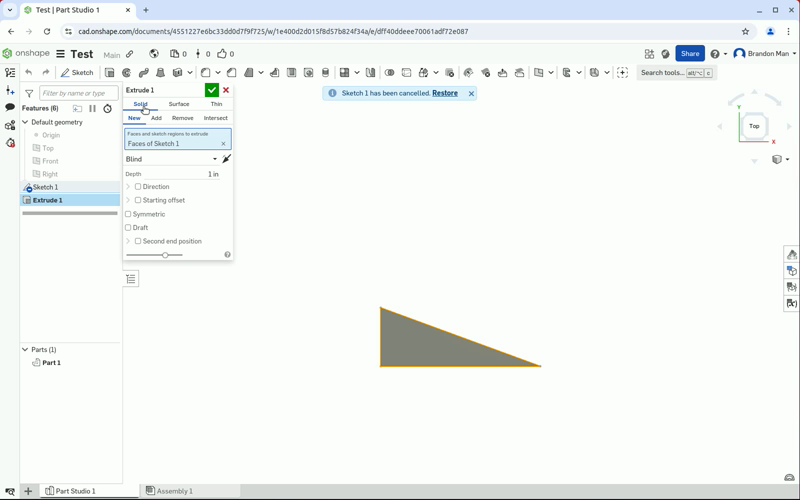
click(143, 106)
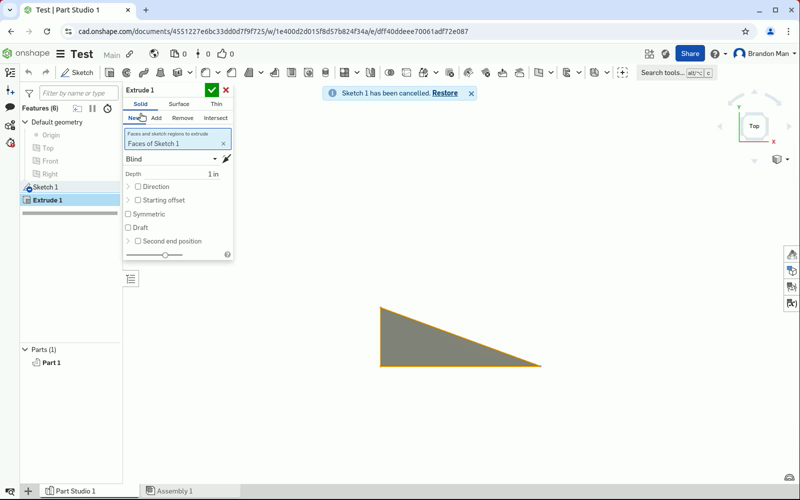
mouse_move(137, 120)
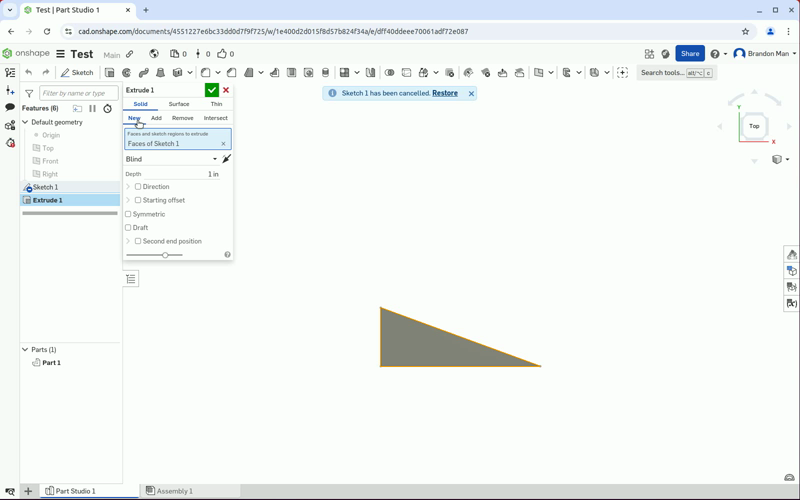
click(137, 120)
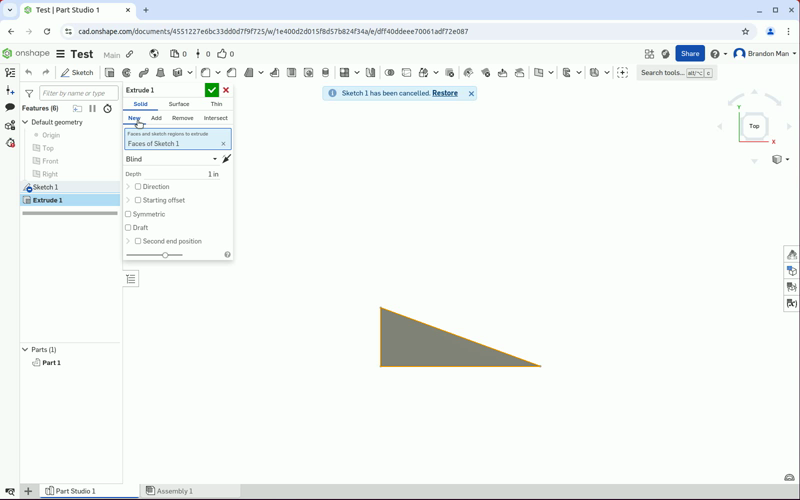
key(tab, 4)
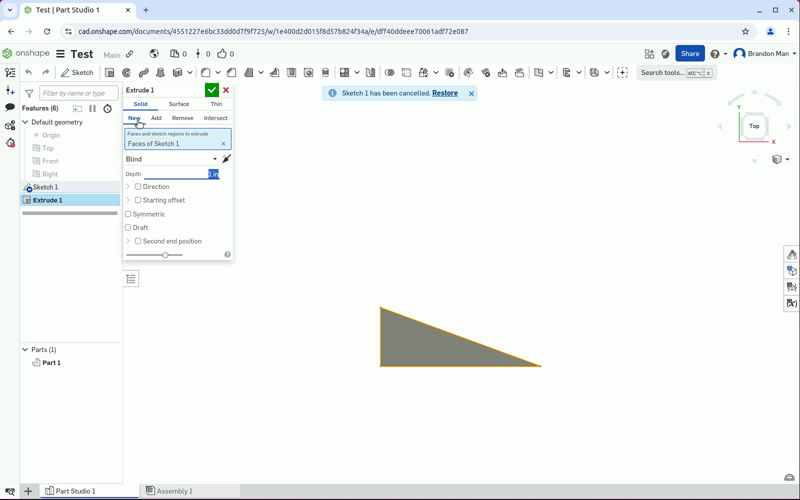
text(23.108)
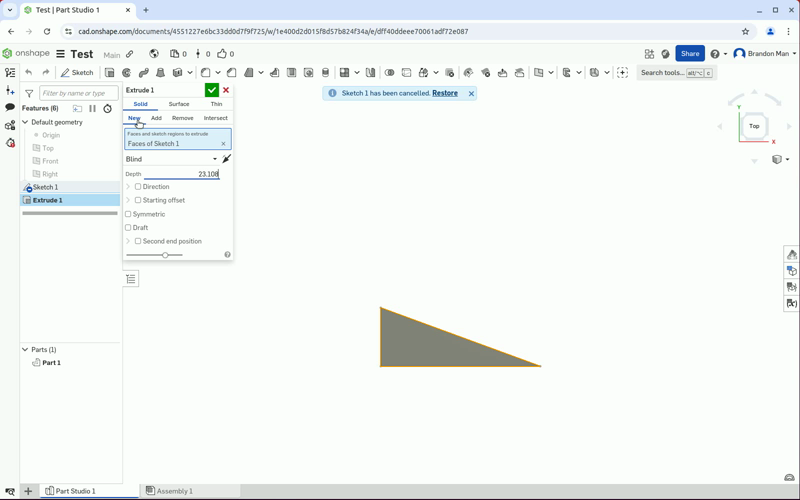
key(enter)
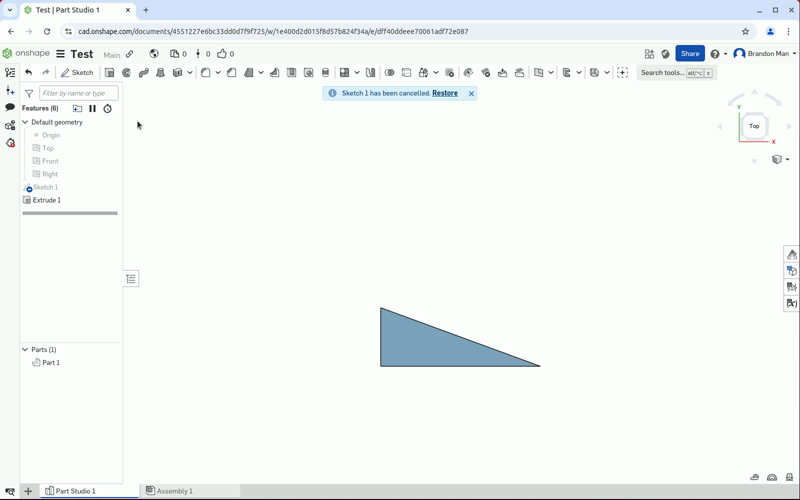
key(shift+h)
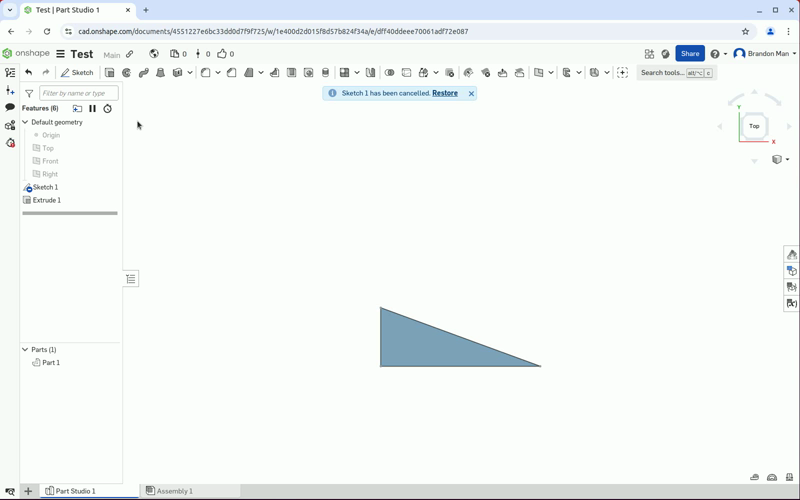
key(shift+h)
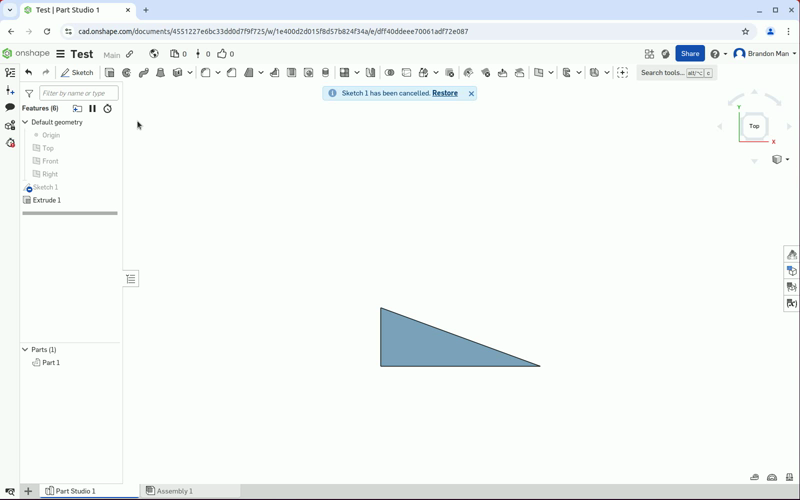
mouse_move(73, 189)
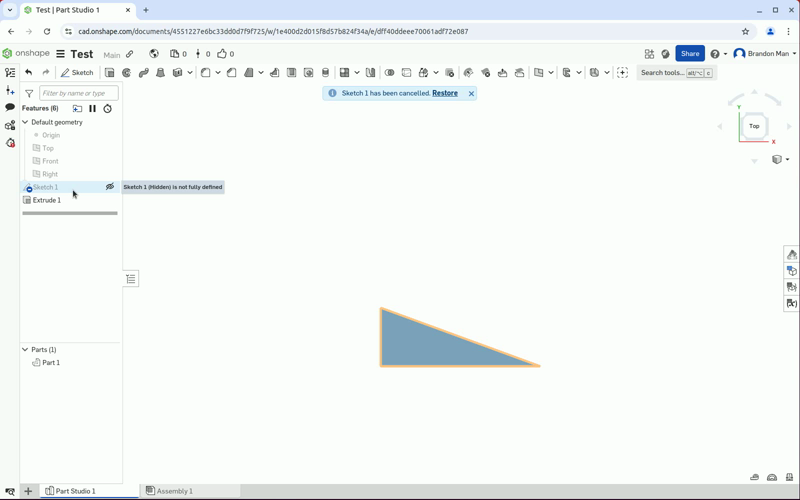
click(73, 189)
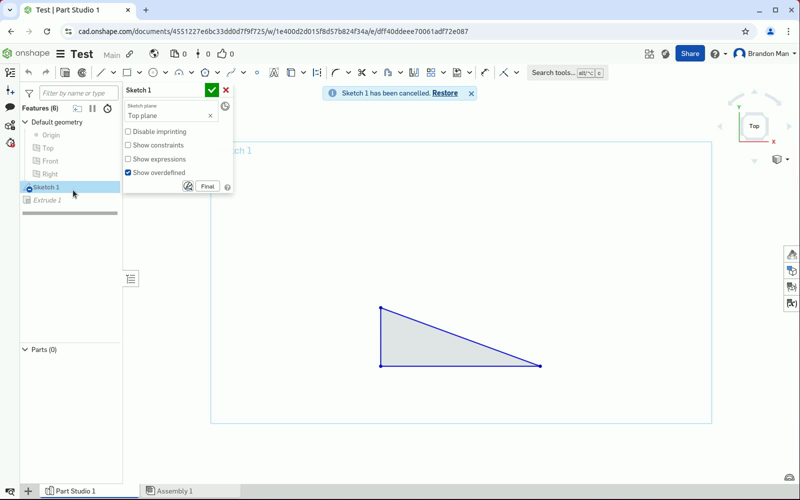
mouse_move(229, 92)
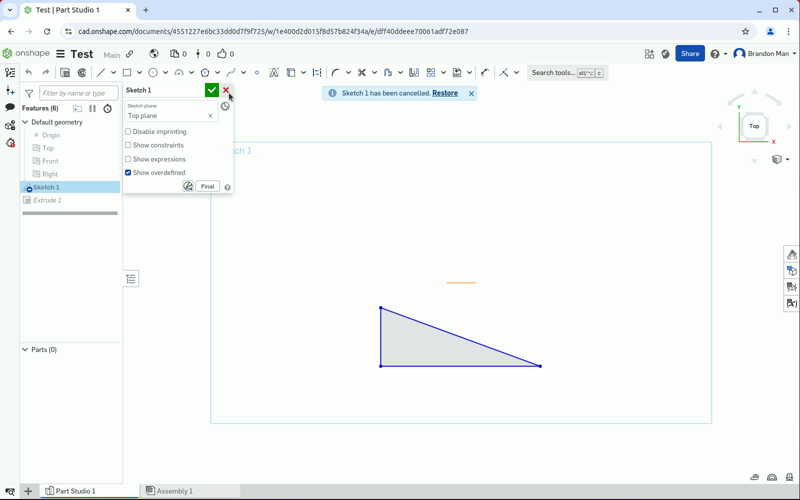
click(229, 92)
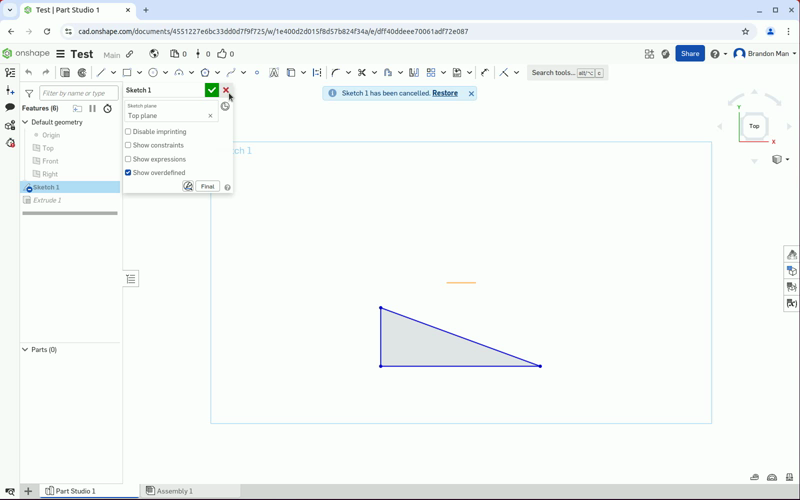
key(shift+s)
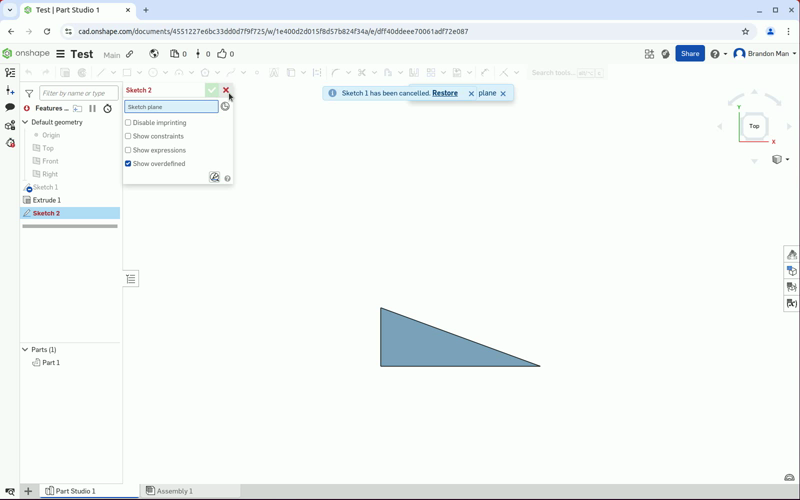
mouse_move(73, 150)
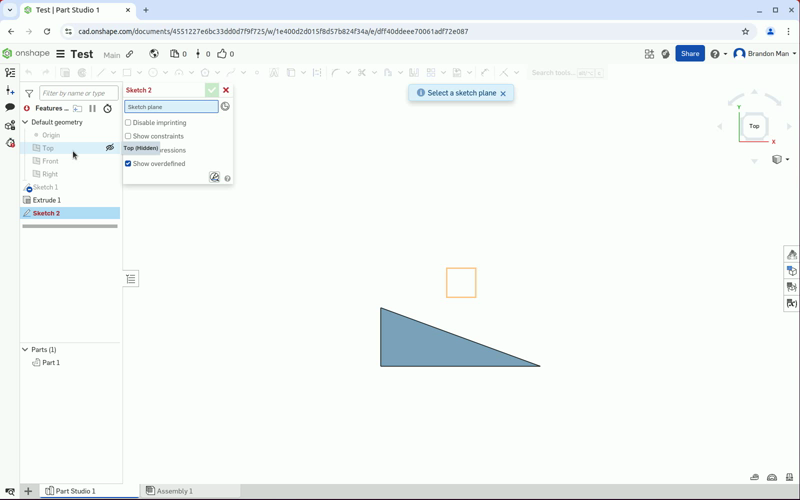
click(73, 150)
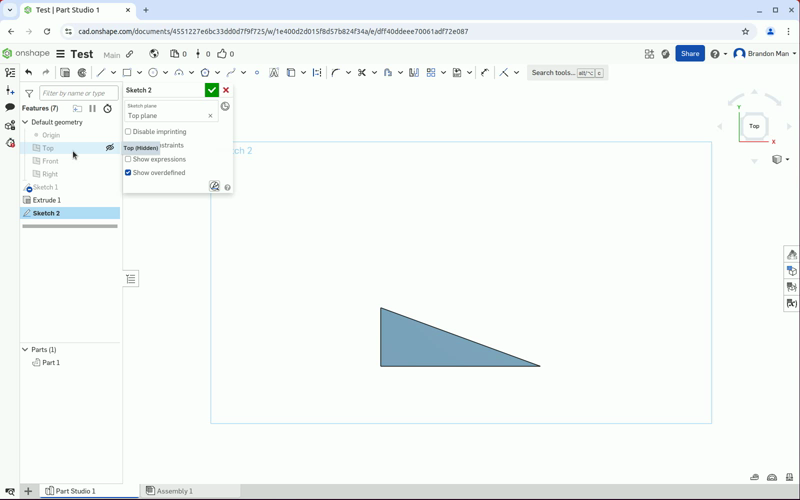
mouse_move(73, 352)
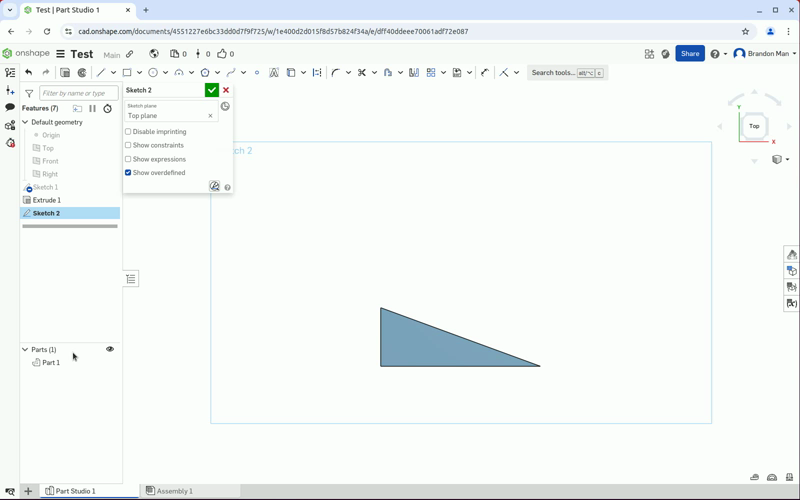
key(y)
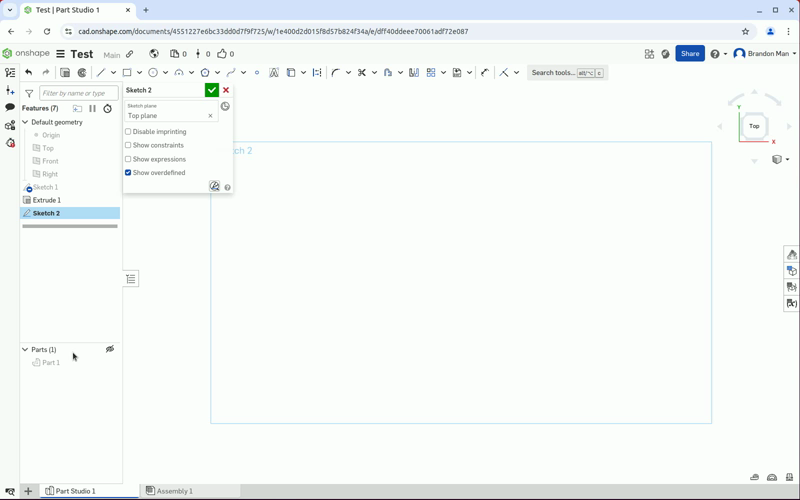
key(l)
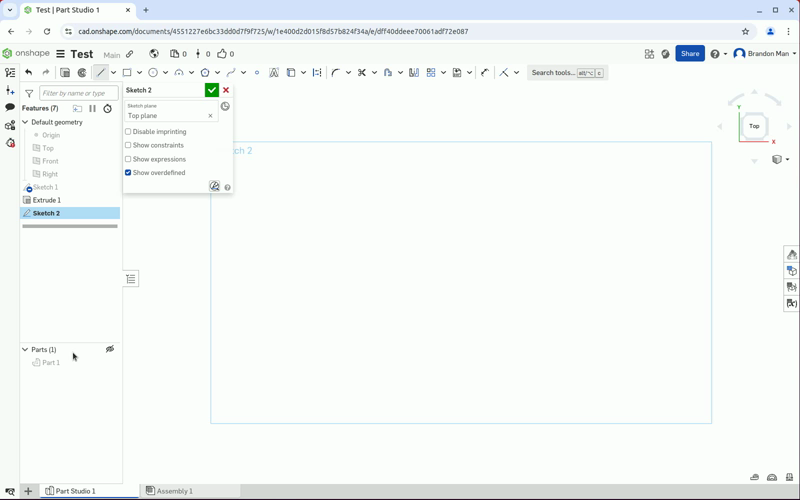
key_down(shift)
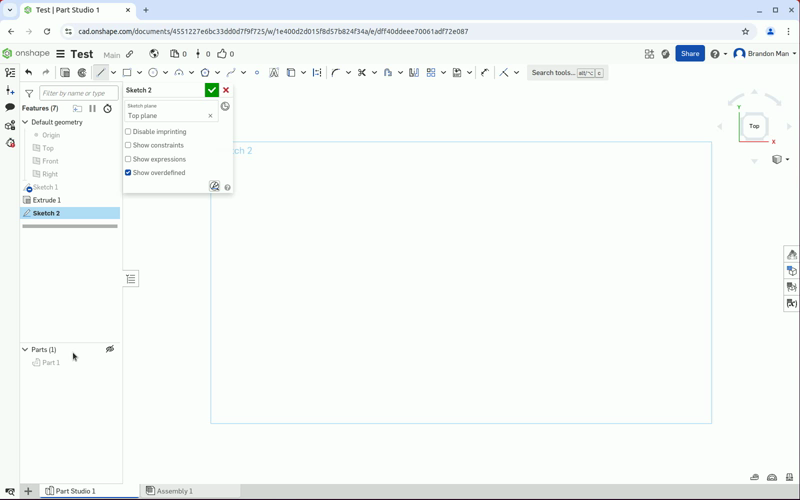
mouse_move(380, 307)
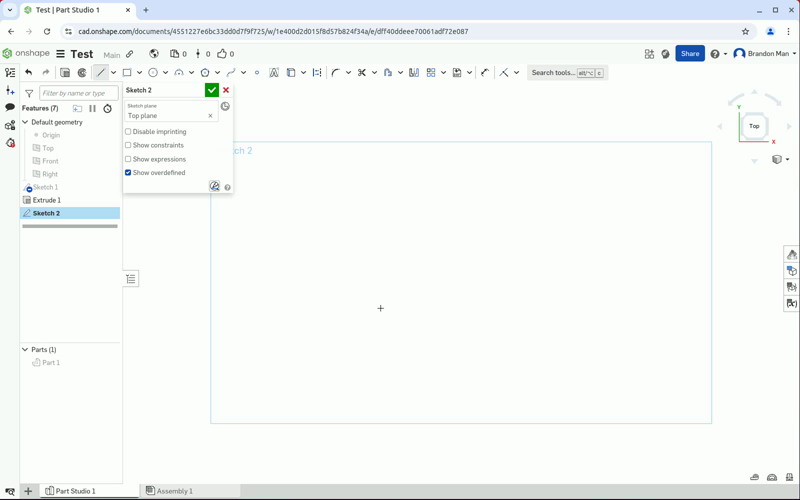
click(380, 307)
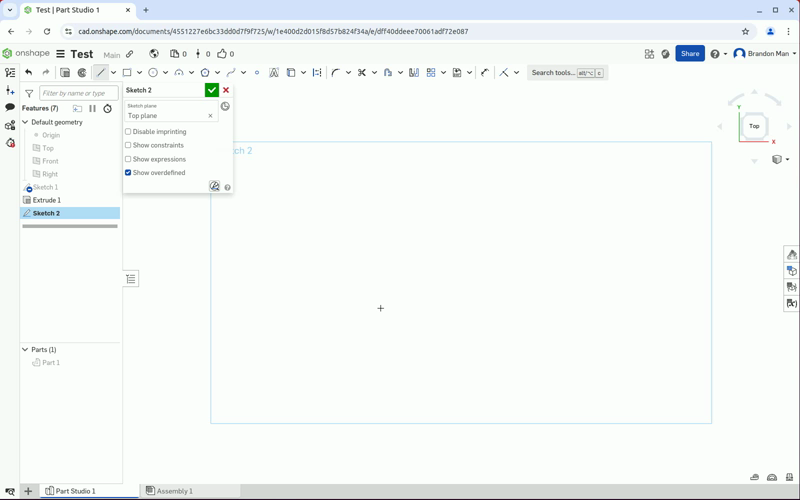
key_up(shift)
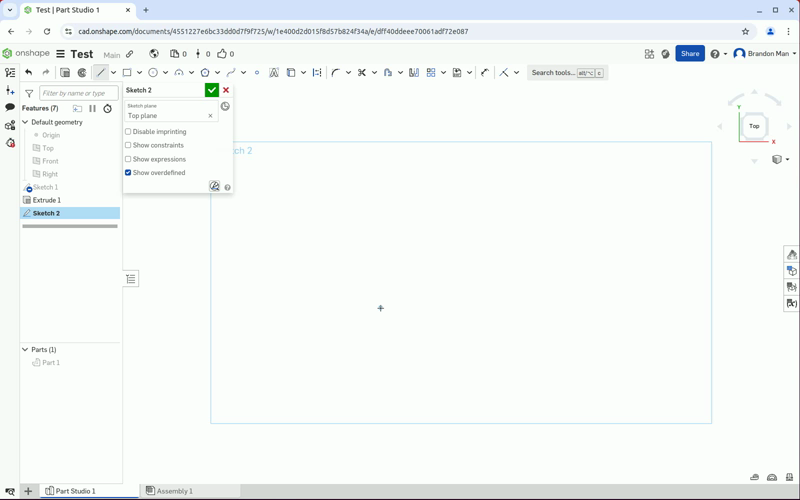
key_down(shift)
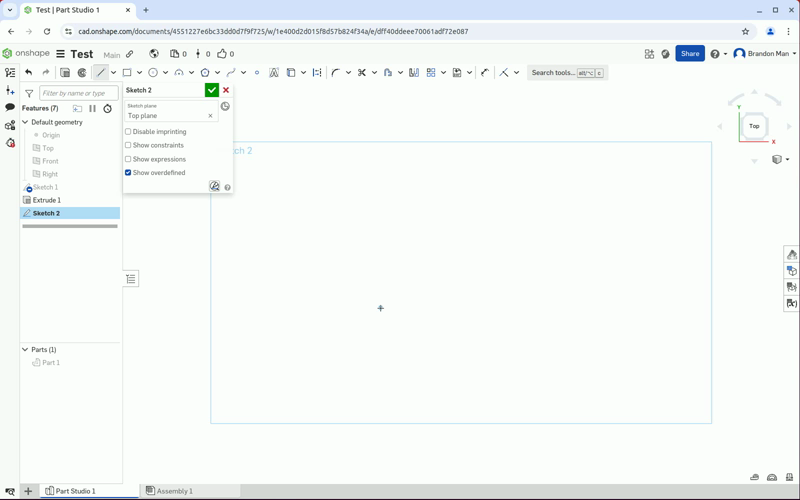
mouse_move(540, 366)
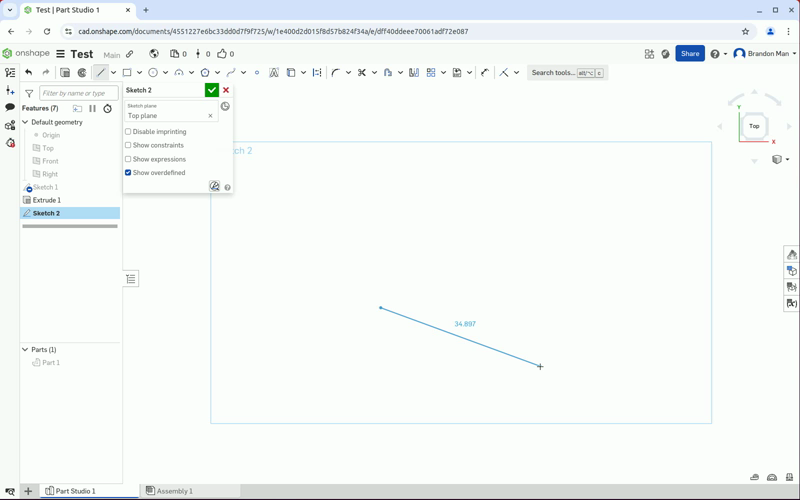
click(540, 366)
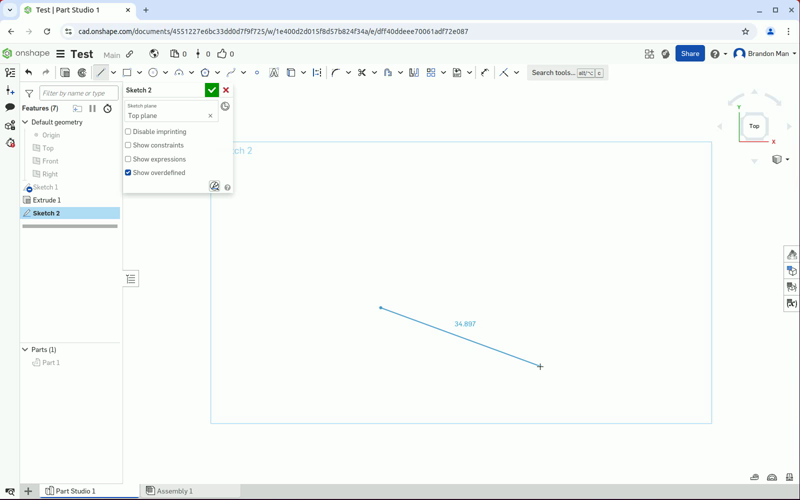
key_up(shift)
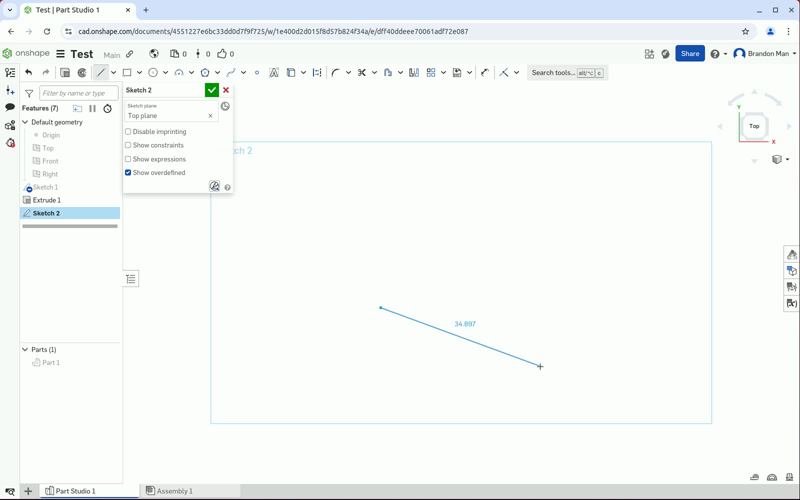
key_down(shift)
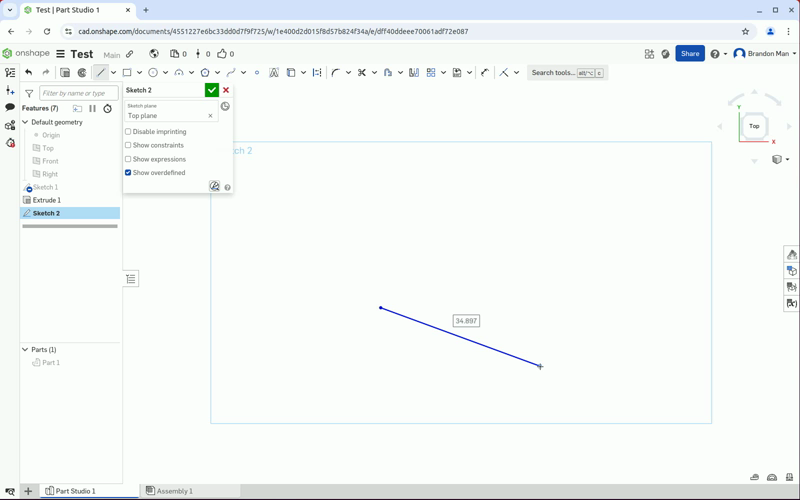
mouse_move(540, 252)
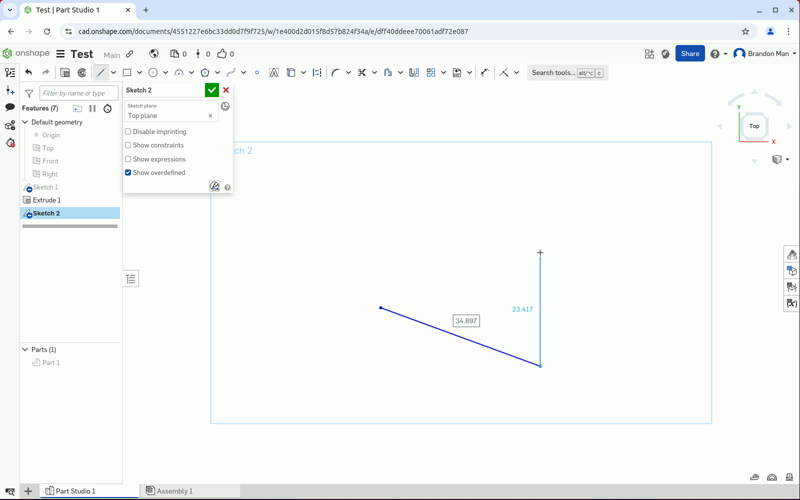
click(540, 252)
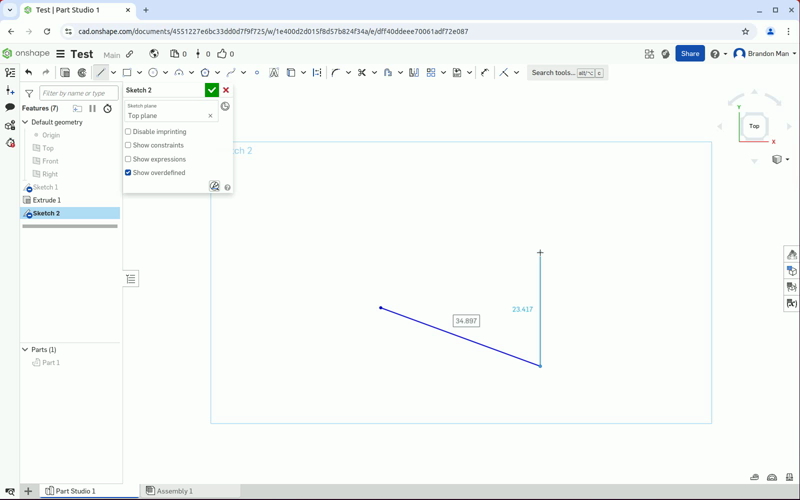
key_up(shift)
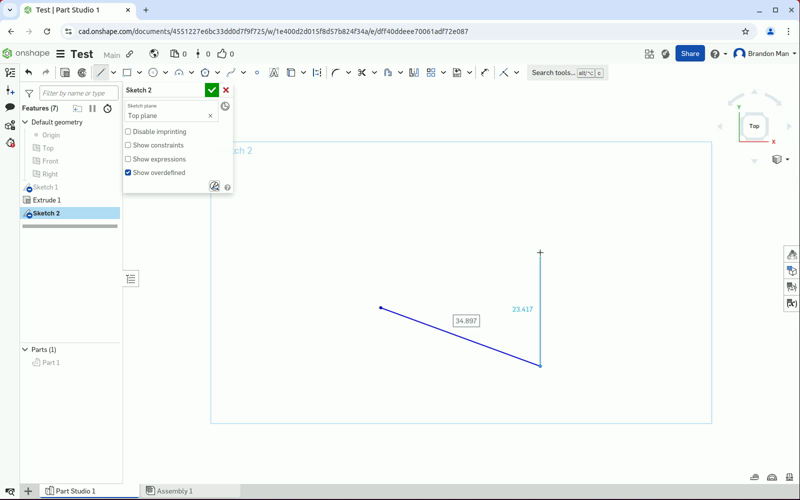
key(esc)
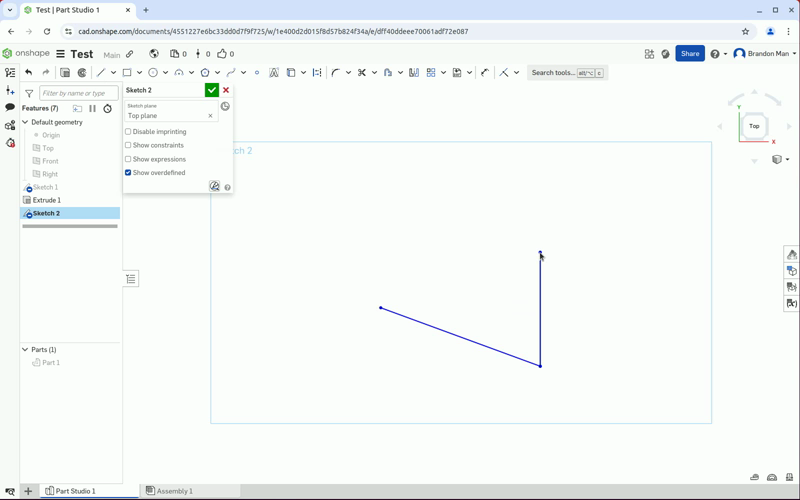
key(a)
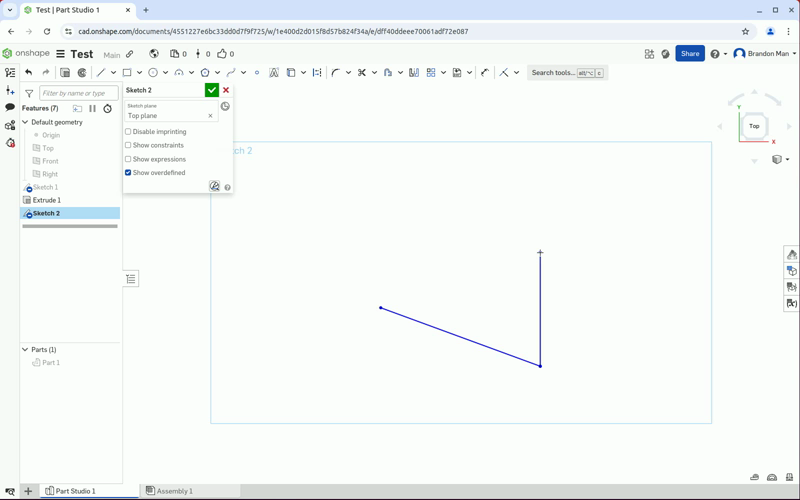
mouse_move(540, 252)
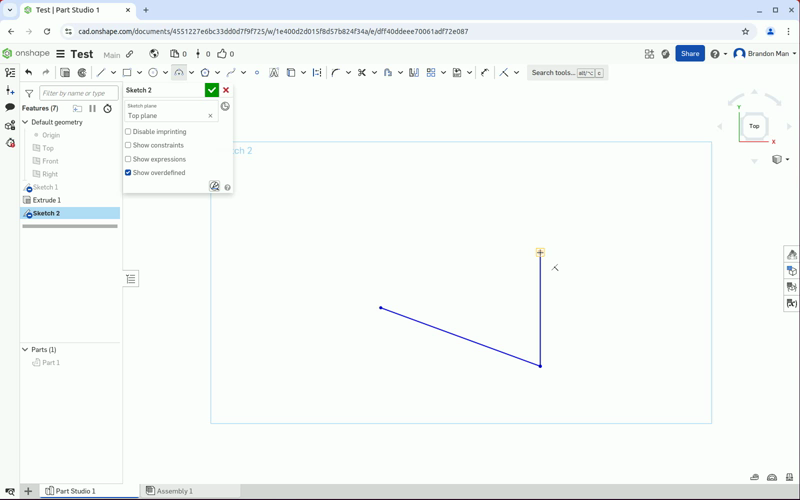
click(540, 252)
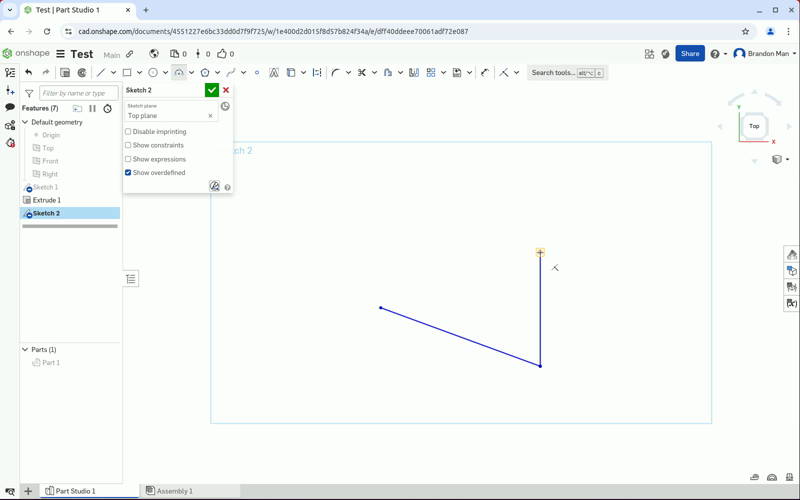
key_down(shift)
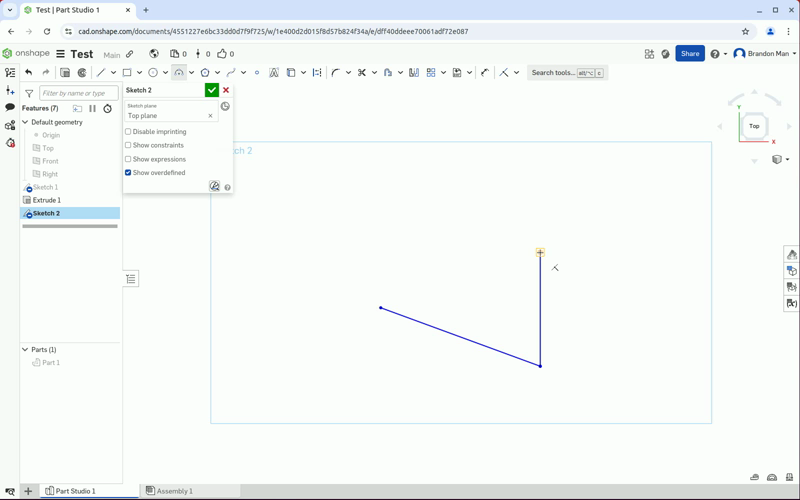
mouse_move(380, 249)
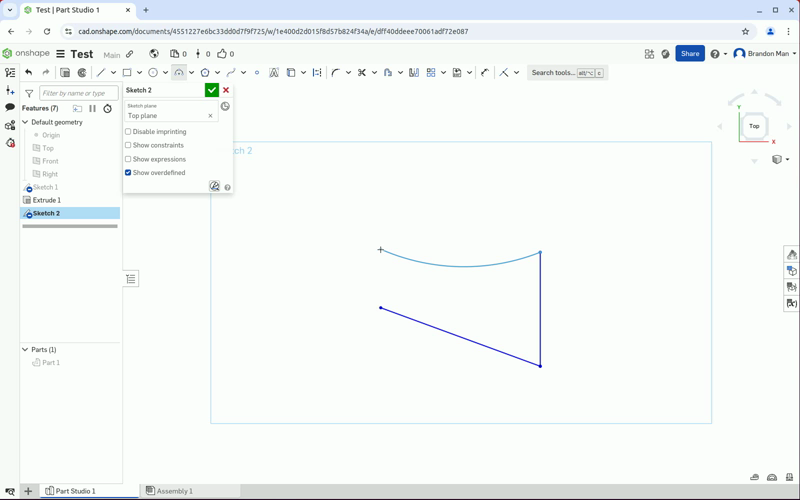
click(380, 249)
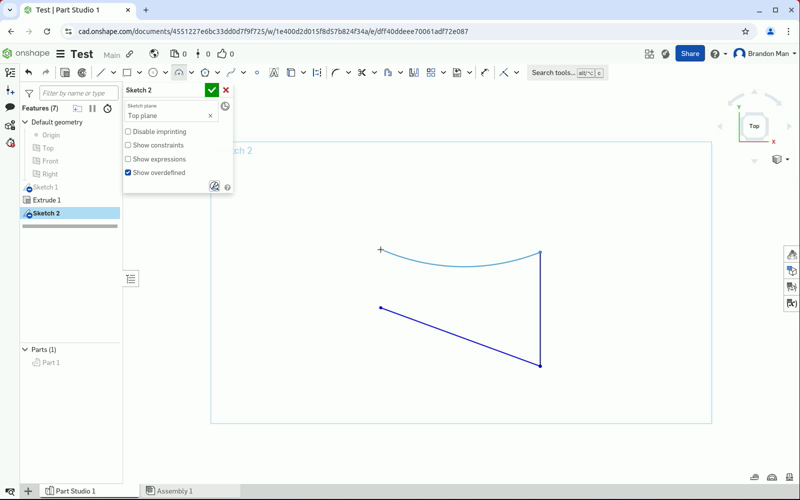
mouse_move(461, 178)
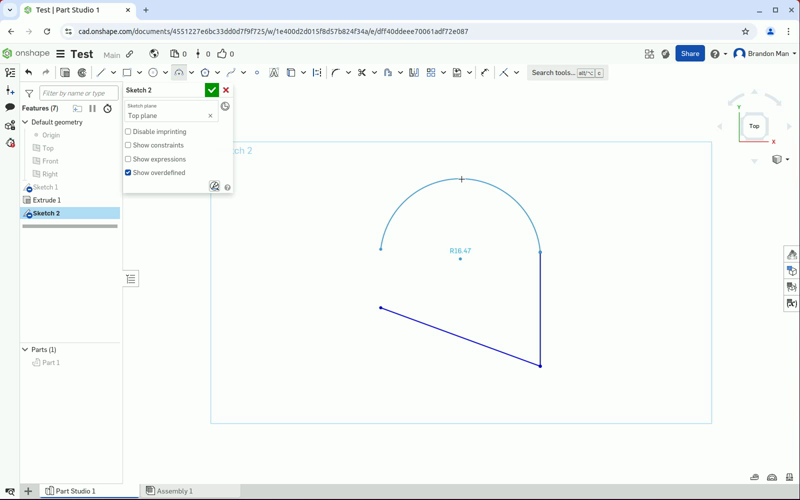
click(461, 178)
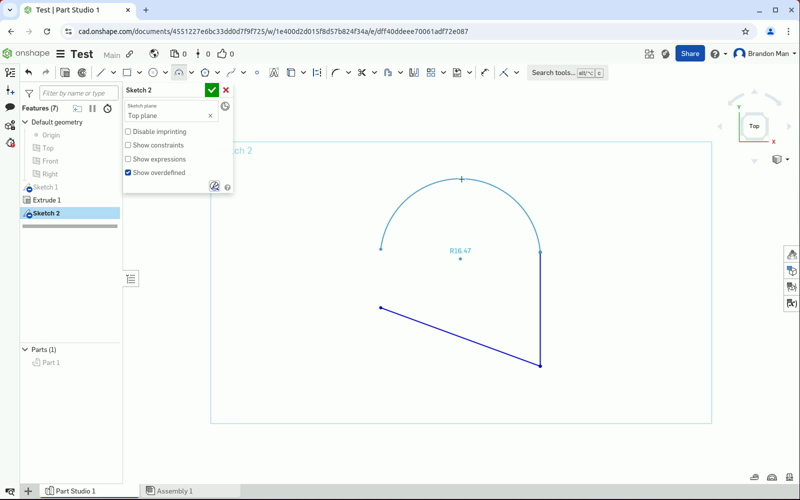
key_up(shift)
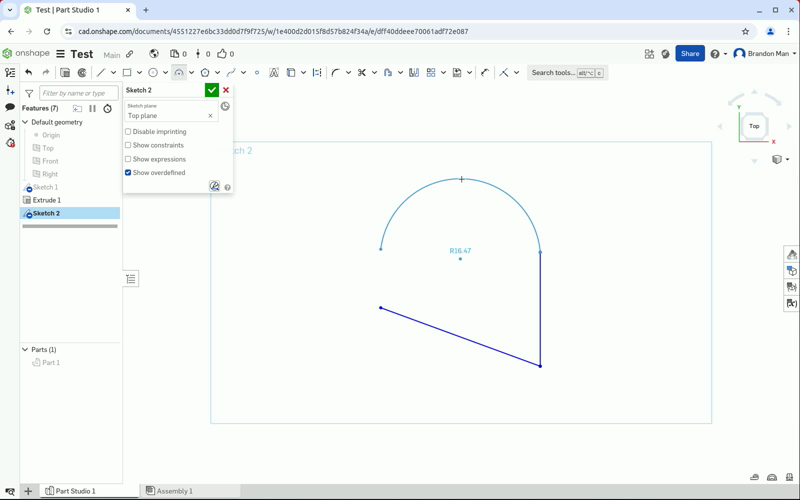
key(esc)
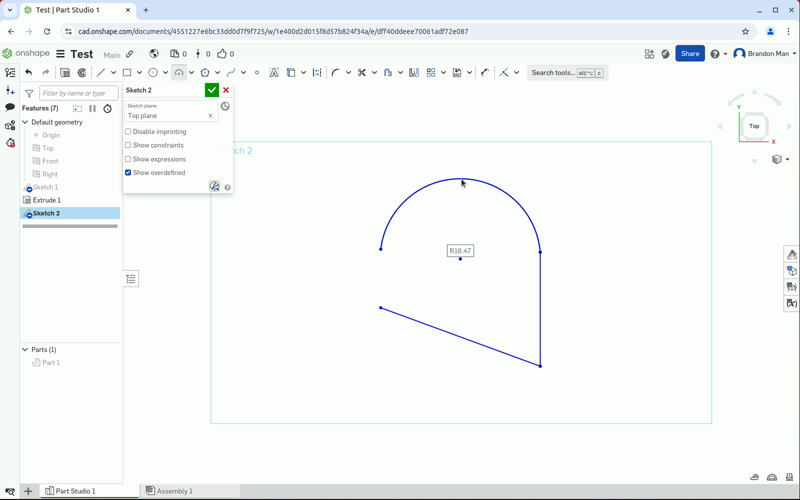
key(l)
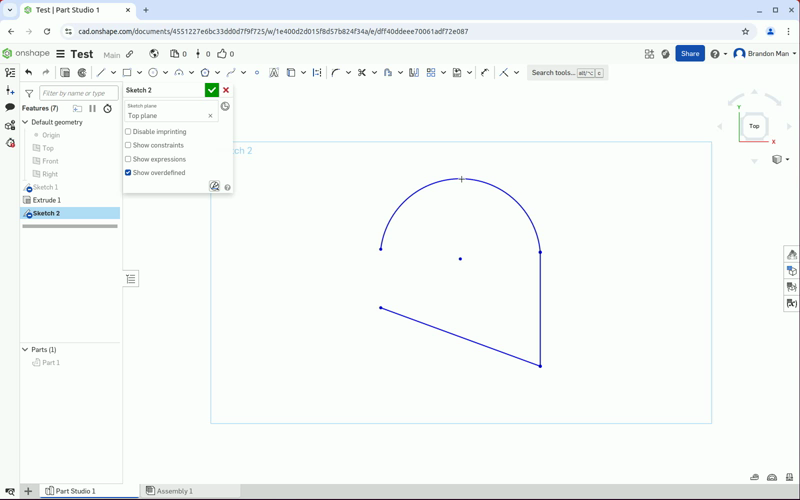
mouse_move(380, 249)
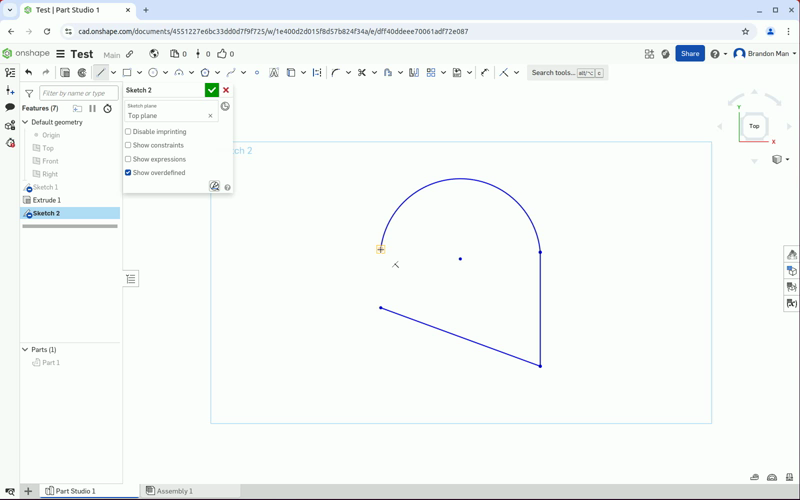
click(380, 249)
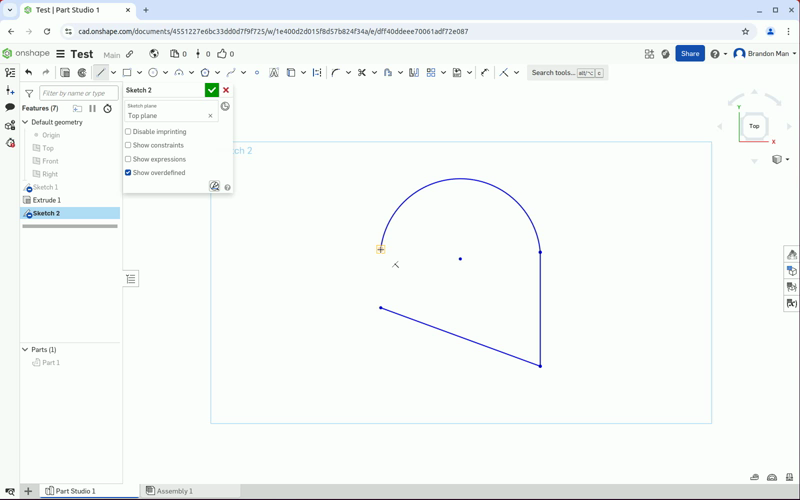
mouse_move(410, 249)
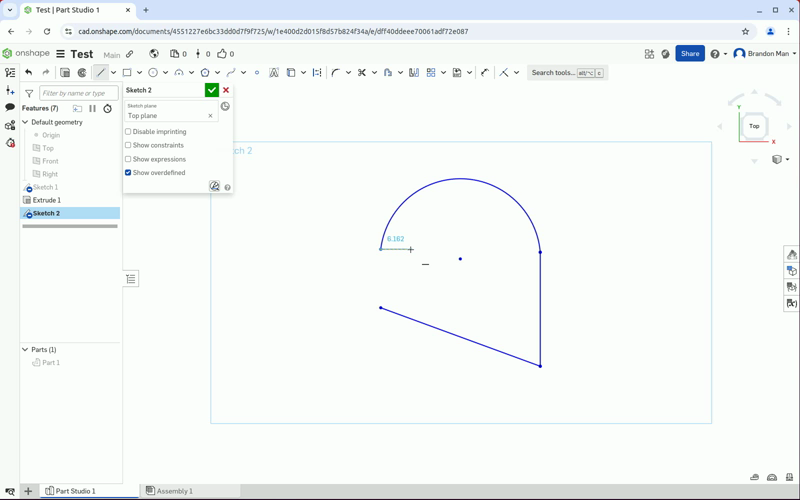
key_down(shift)
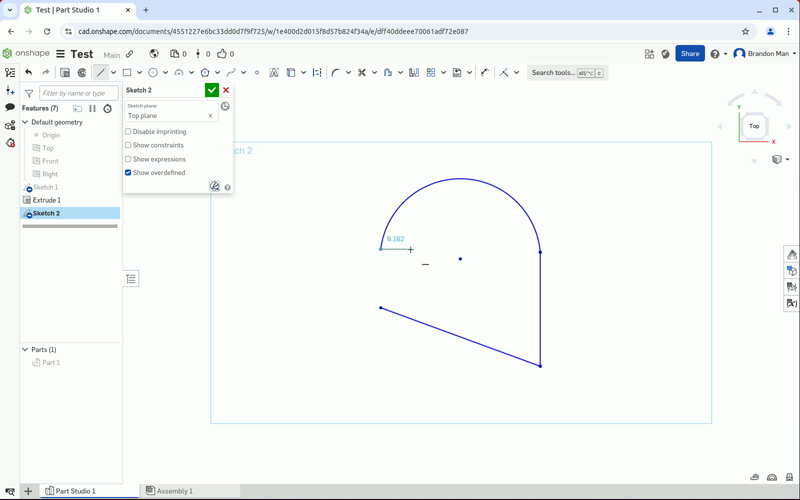
mouse_move(380, 307)
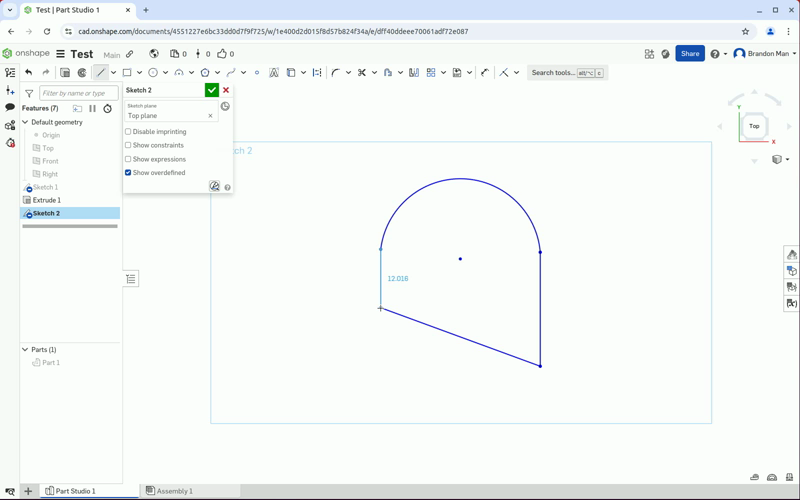
key_up(shift)
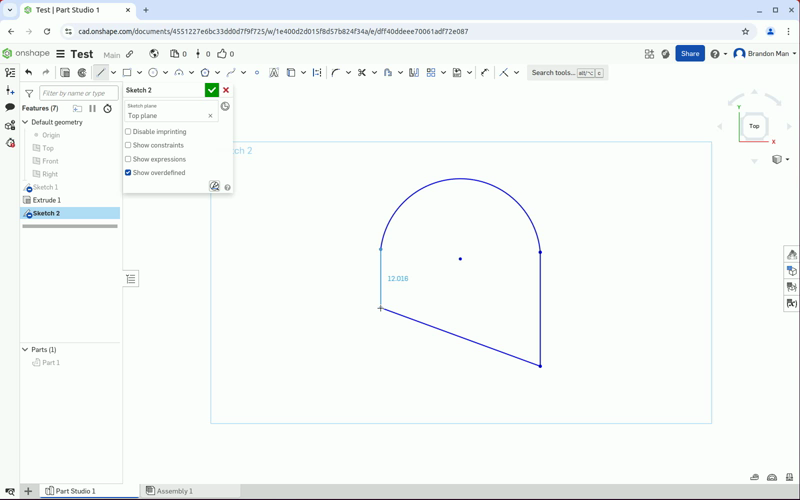
click(380, 307)
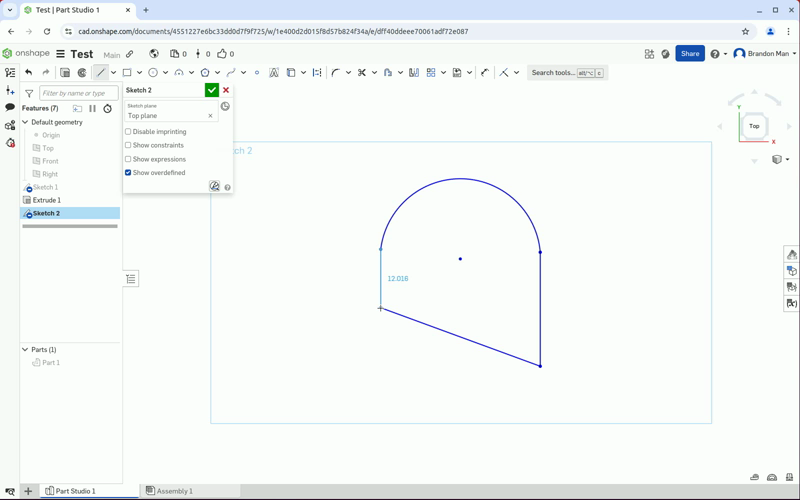
key(esc)
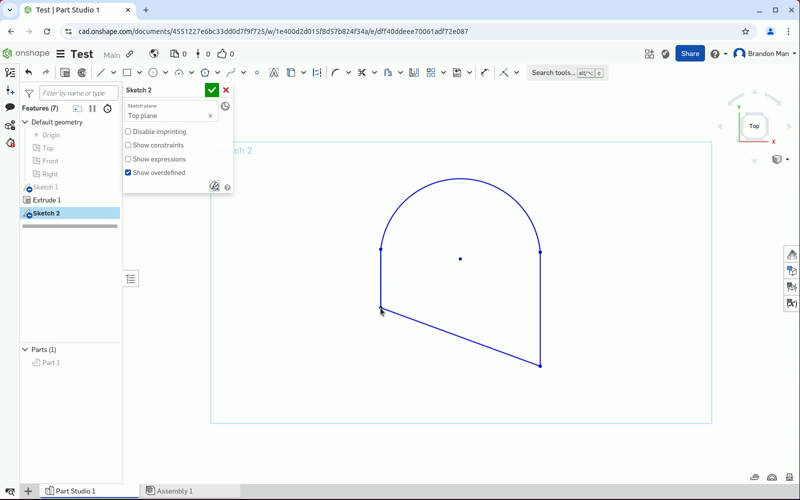
key(c)
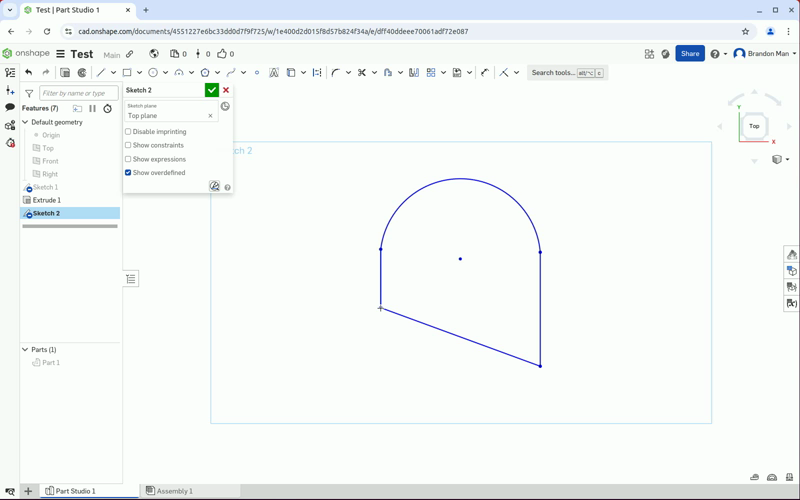
key_down(shift)
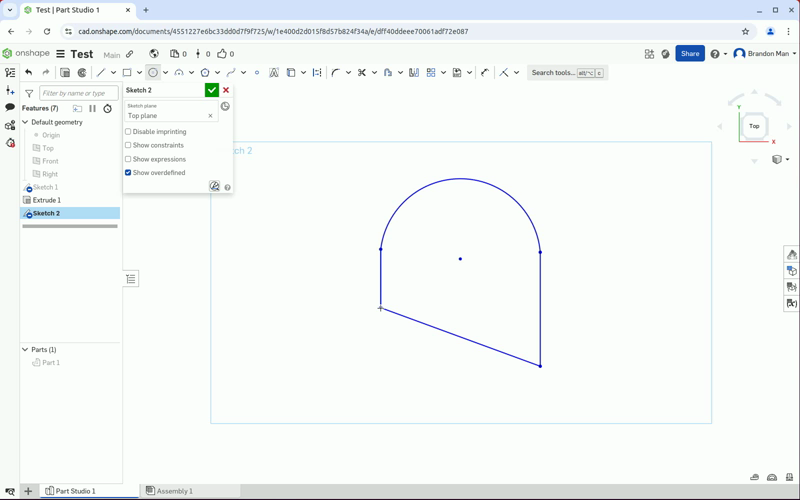
mouse_move(459, 282)
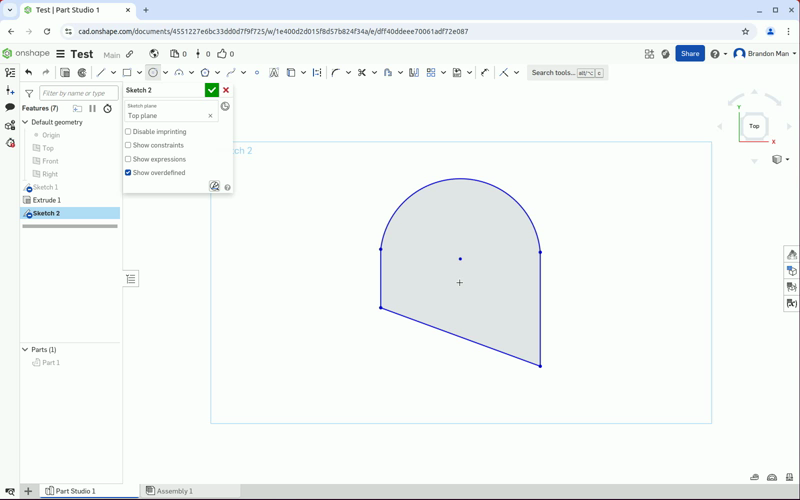
click(459, 282)
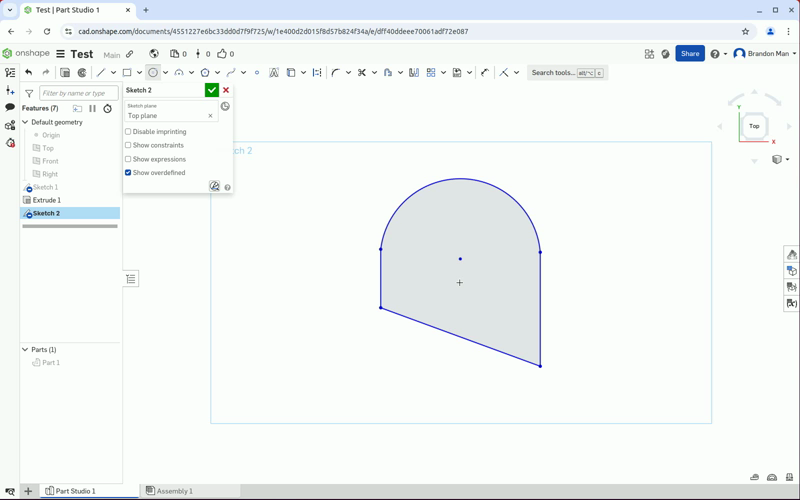
key_up(shift)
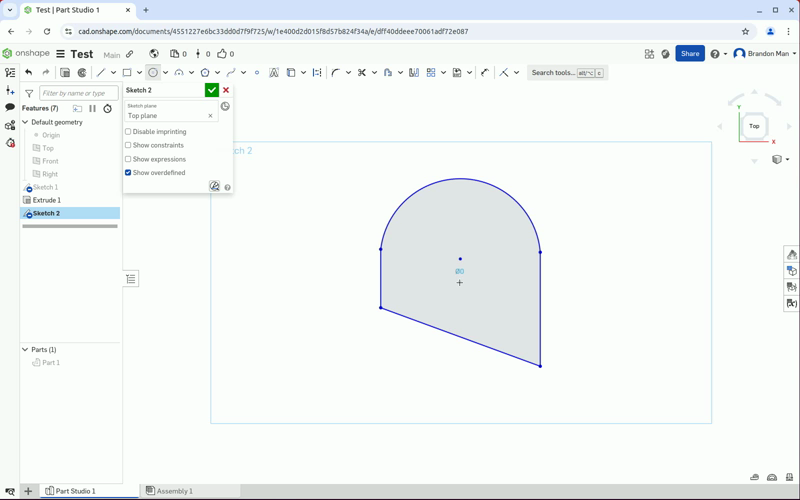
mouse_move(478, 282)
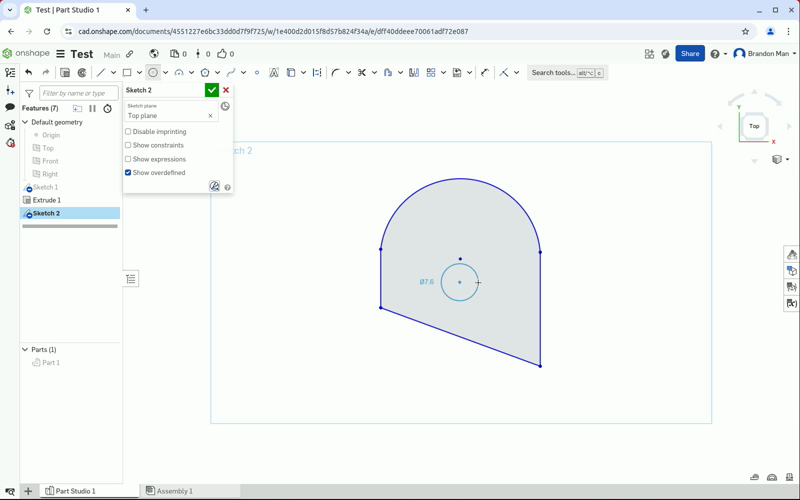
click(478, 282)
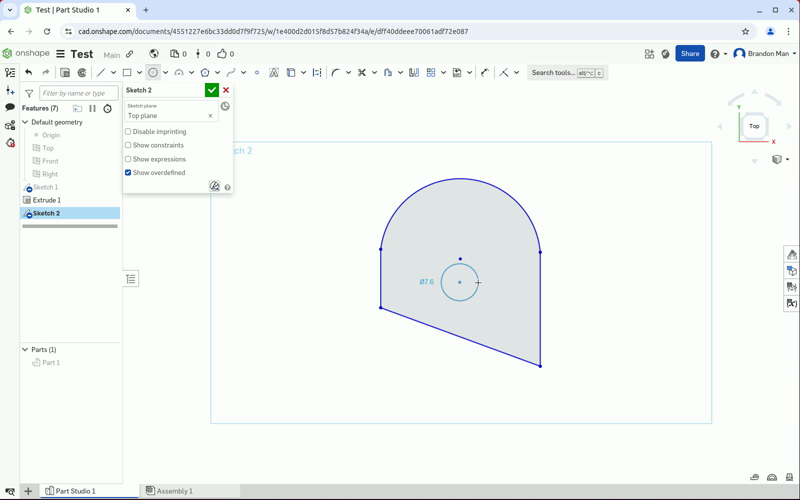
key(esc)
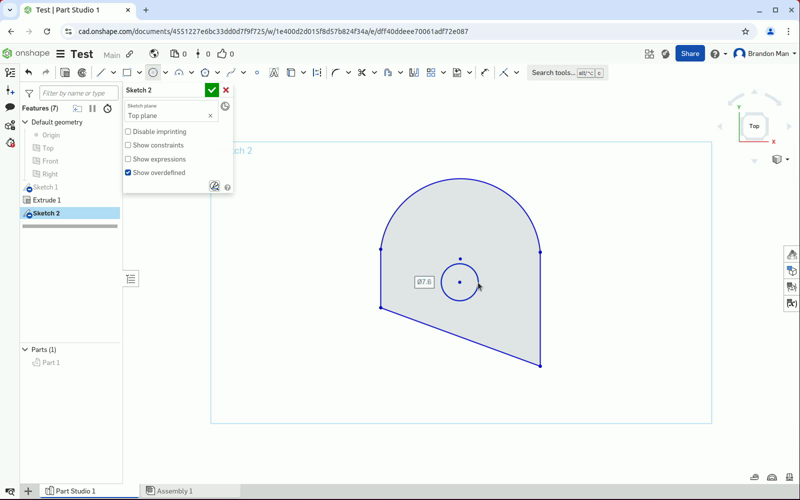
mouse_move(410, 228)
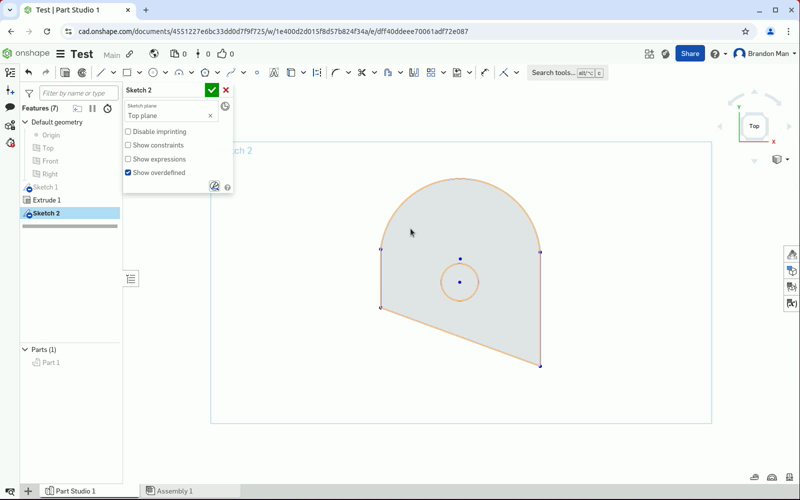
click(410, 228)
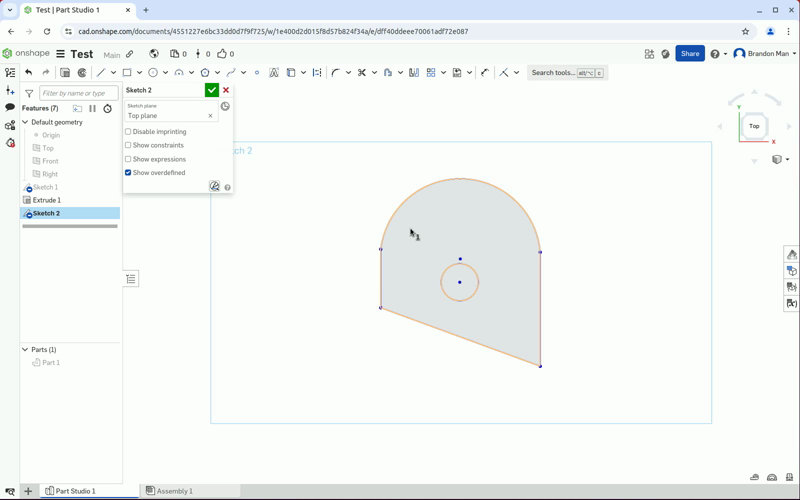
mouse_move(73, 352)
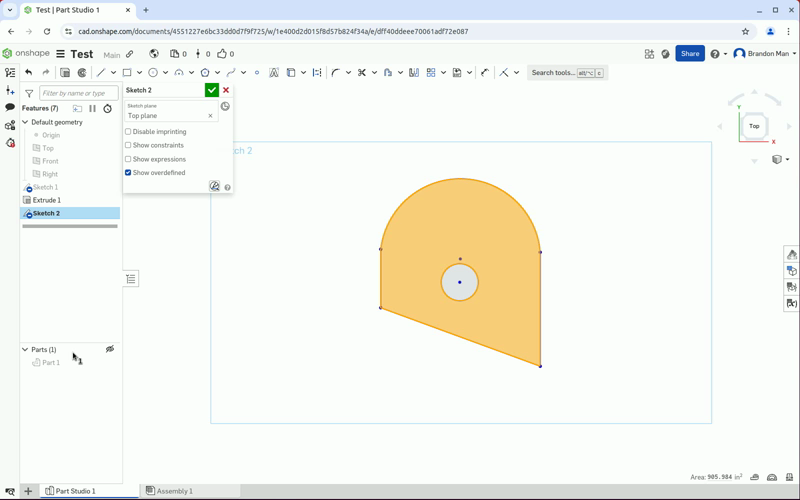
key(shift+y)
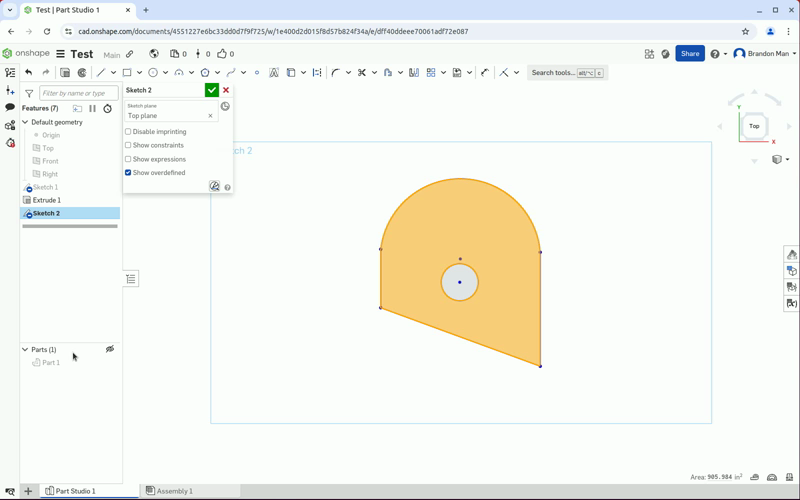
key(shift+e)
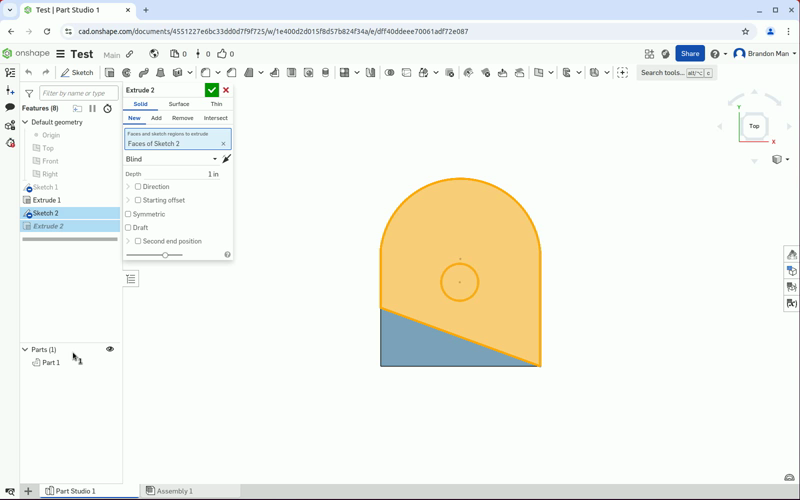
mouse_move(143, 106)
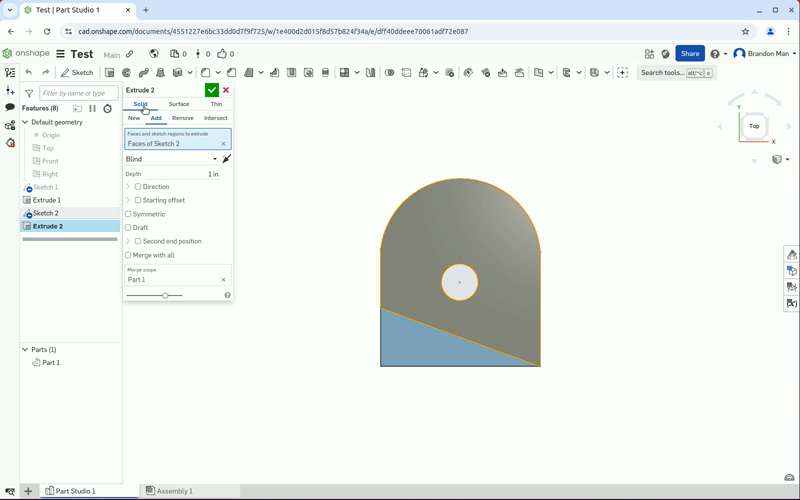
click(143, 106)
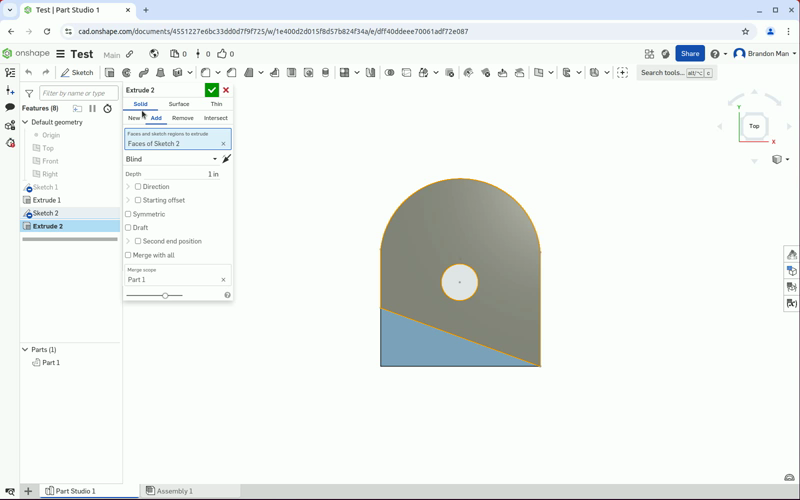
mouse_move(137, 120)
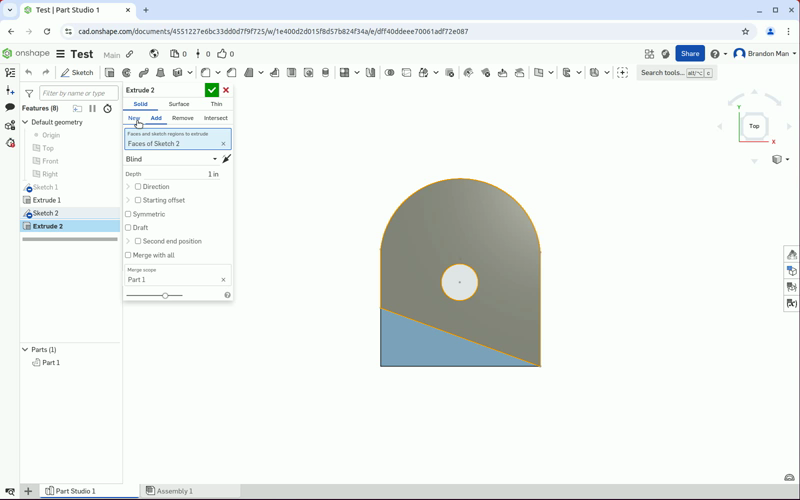
click(137, 120)
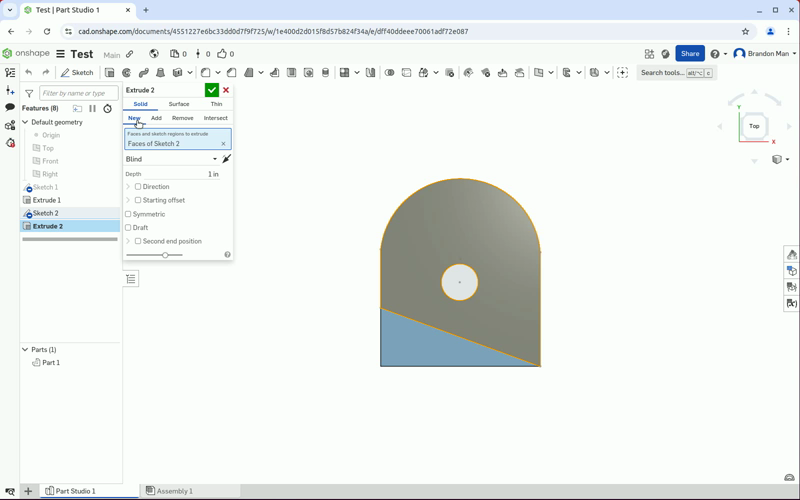
key(tab, 4)
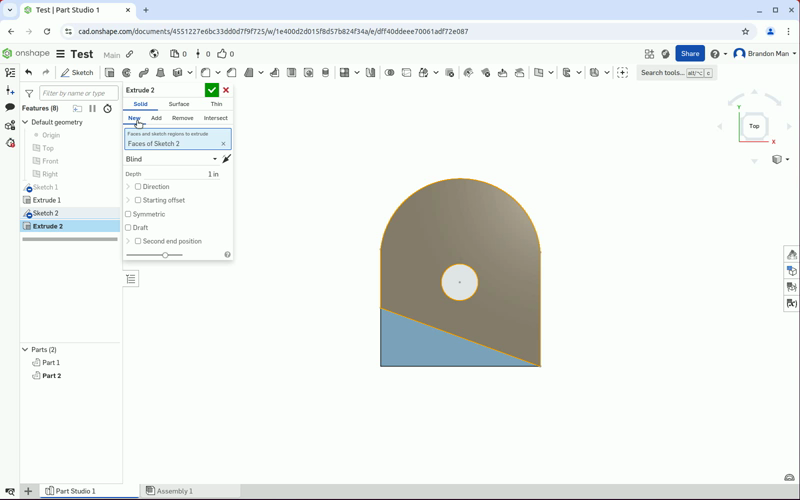
text(13.239)
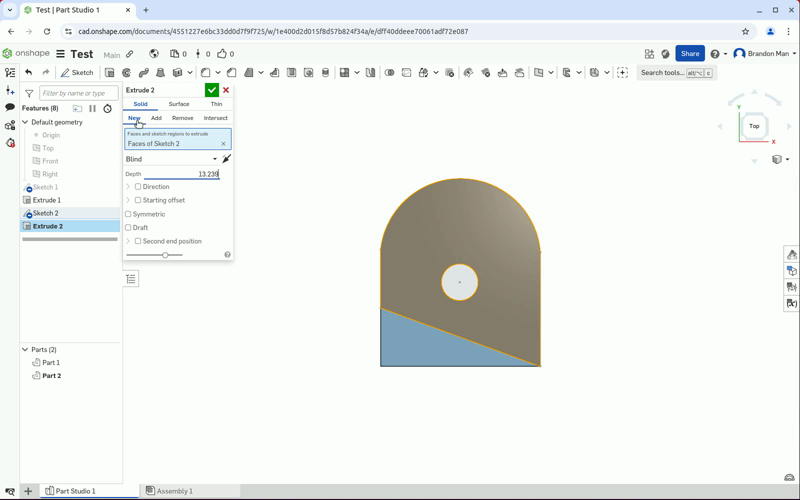
key(enter)
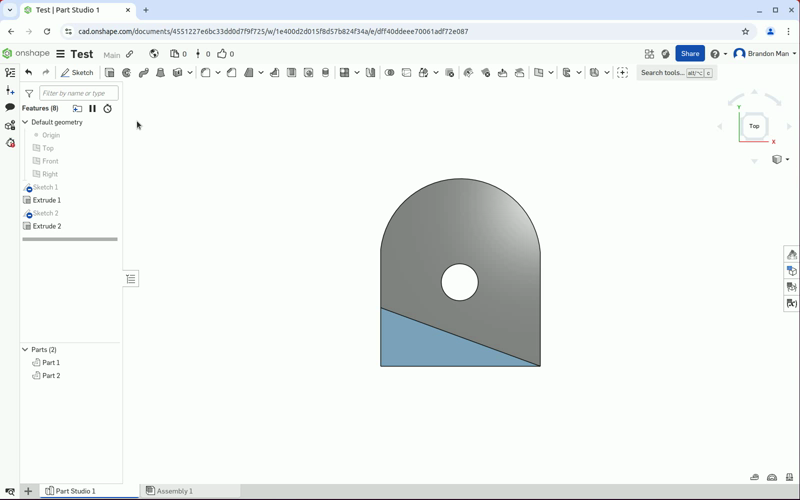
key(shift+h)
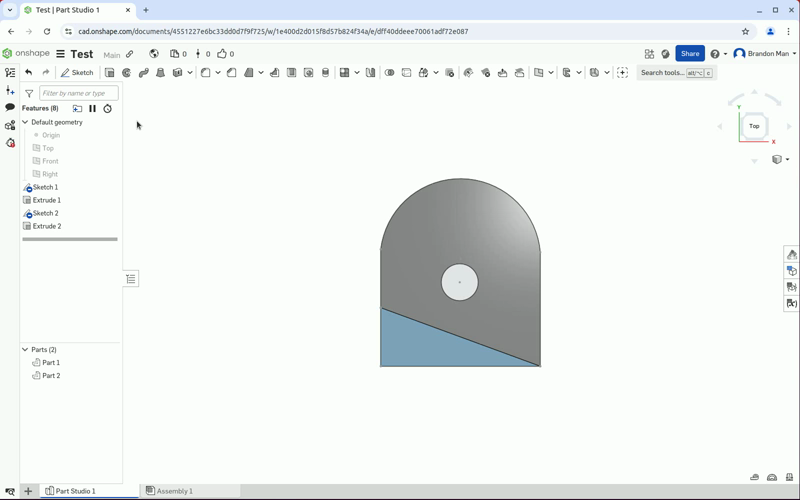
key(shift+h)
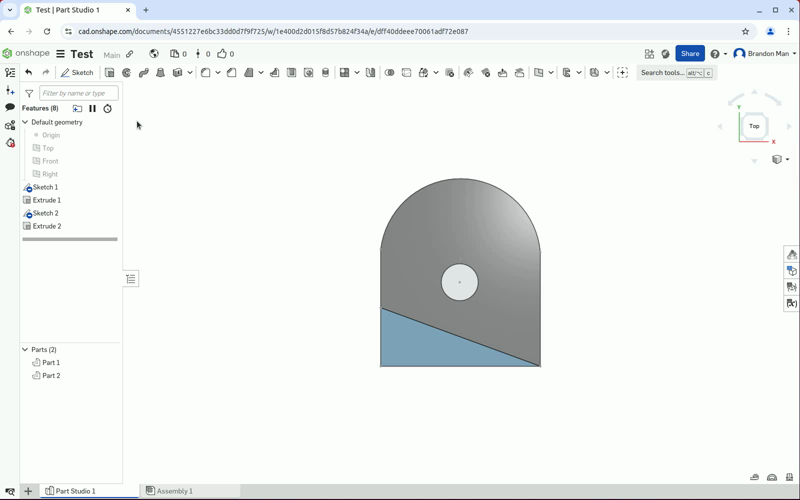
key(shift+7)
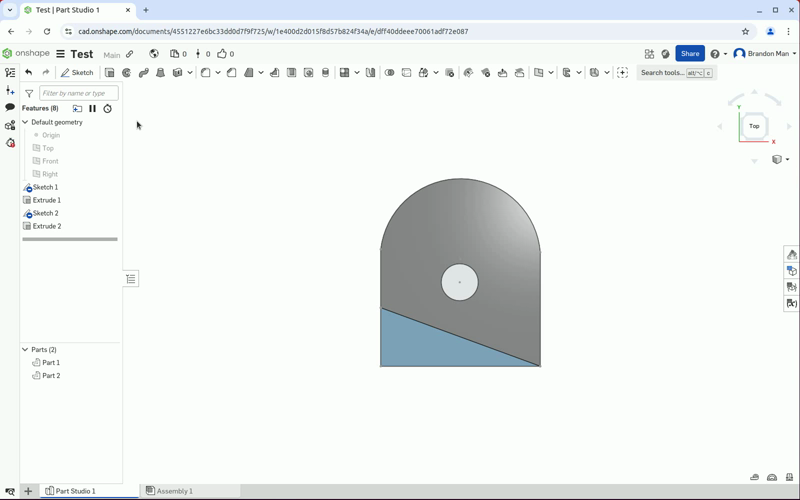
key(up, 3)
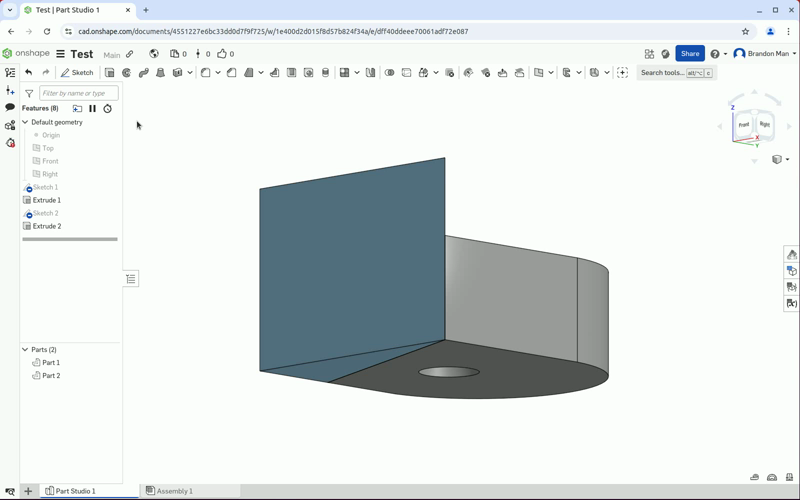
key(left, 3)
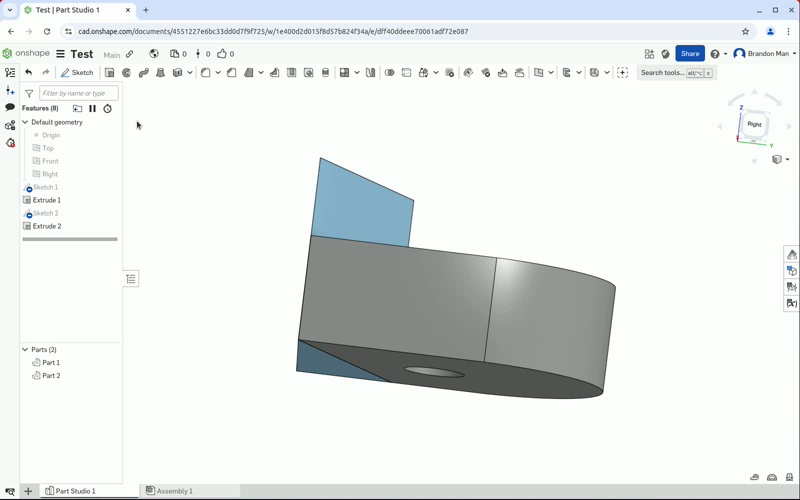
key(right, 3)
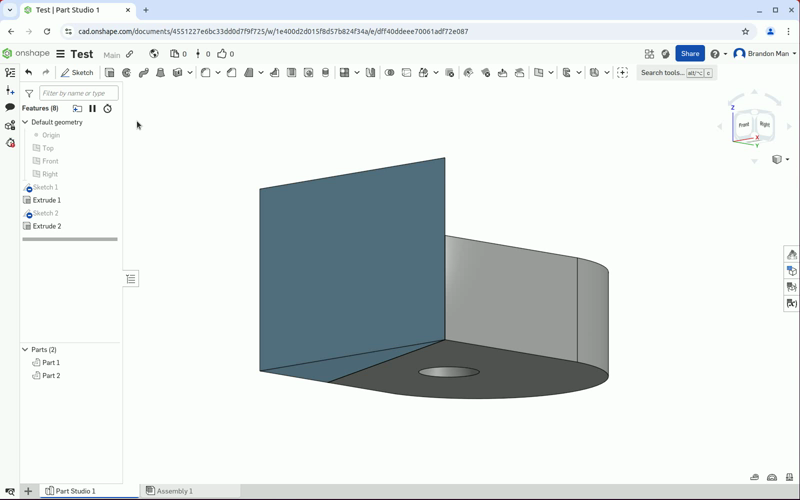
key(down, 3)
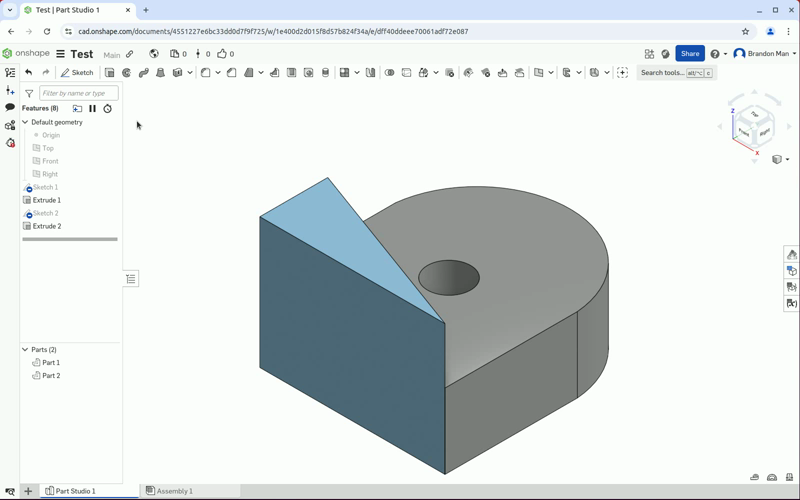
mouse_move(73, 189)
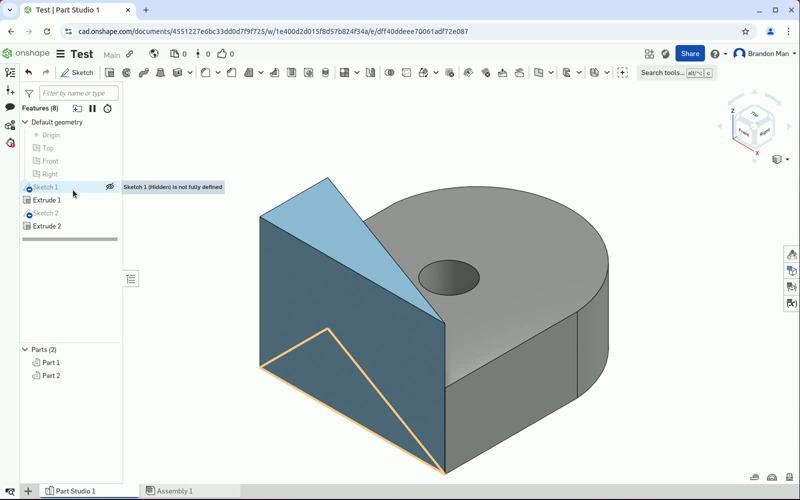
click(73, 189)